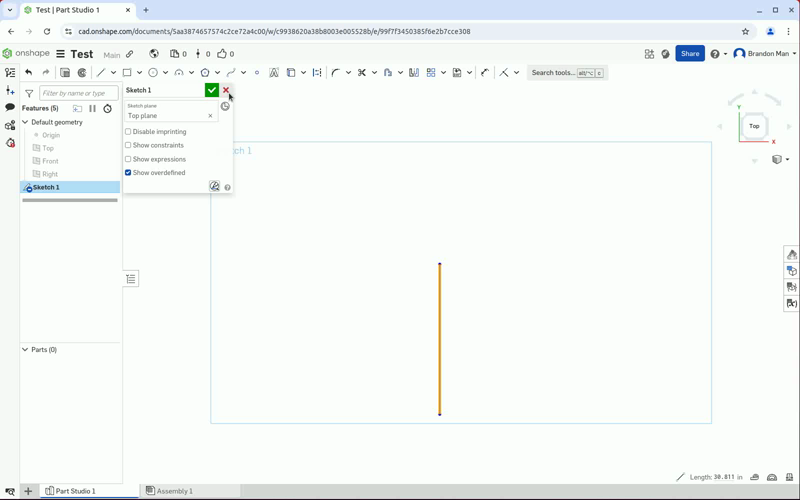
key(shift+h)
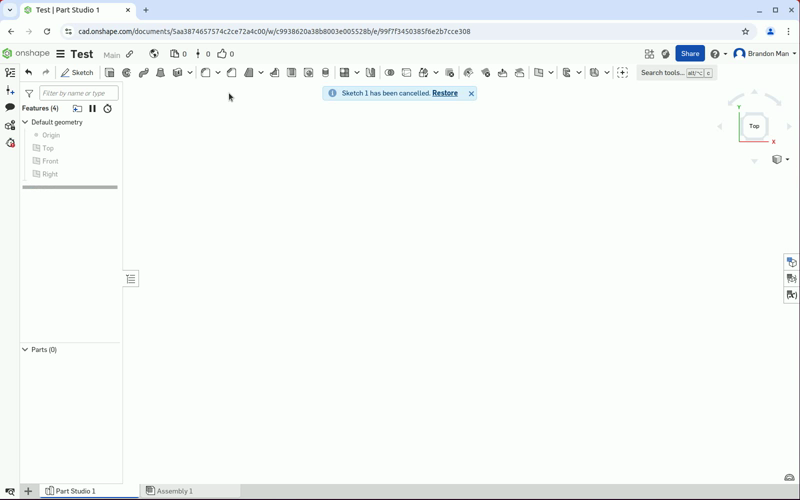
mouse_move(73, 352)
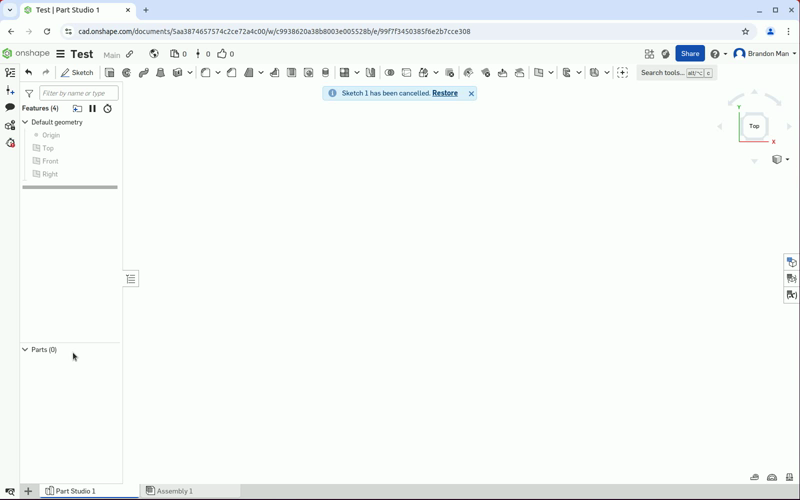
key(y)
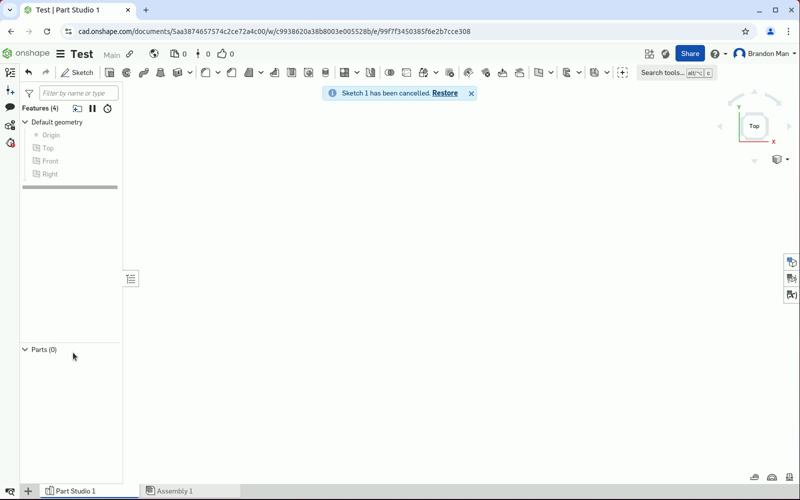
key(shift+p)
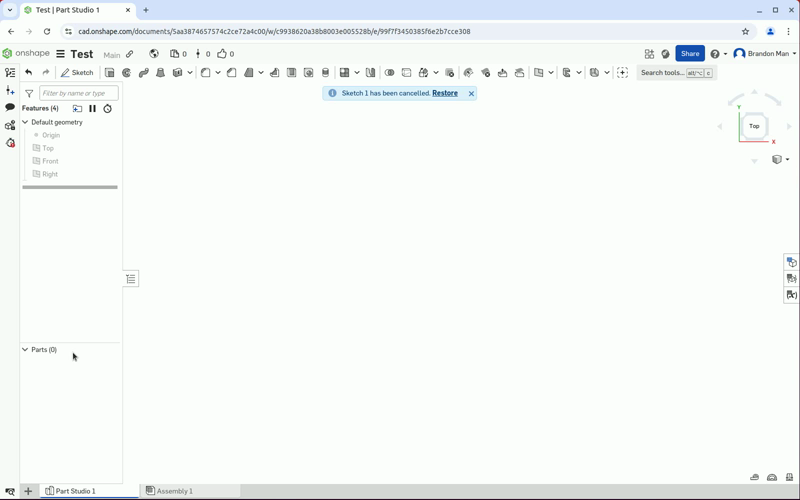
key(space)
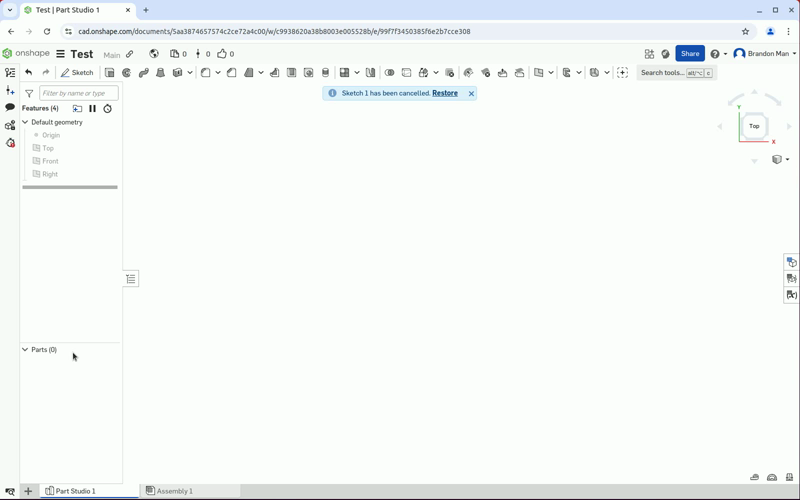
key_down(shift)
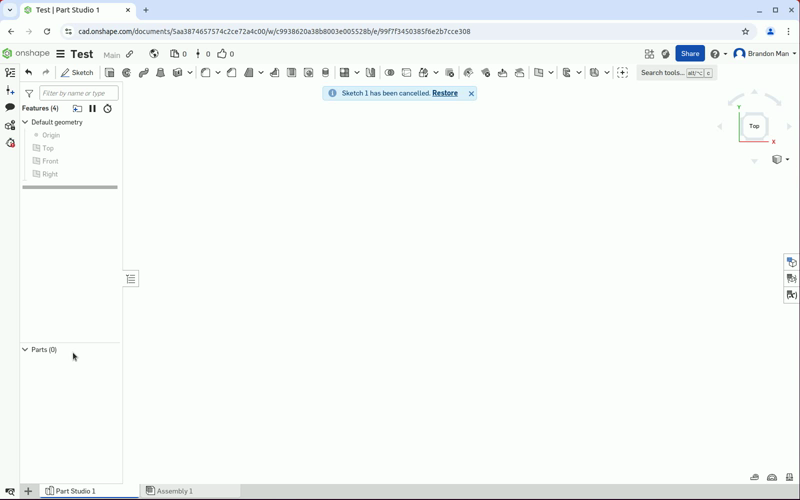
key(up)
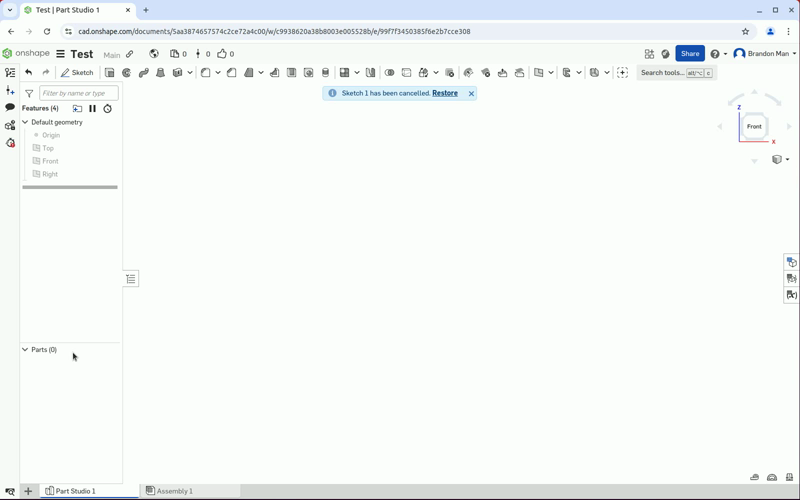
key_up(shift)
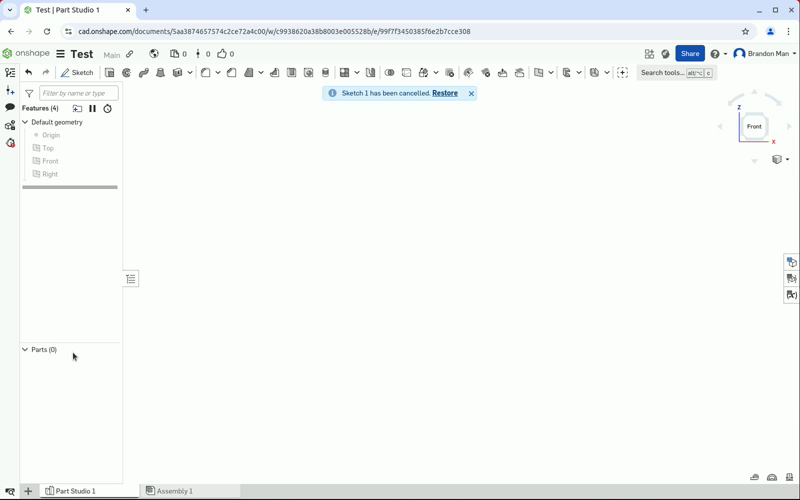
mouse_move(73, 352)
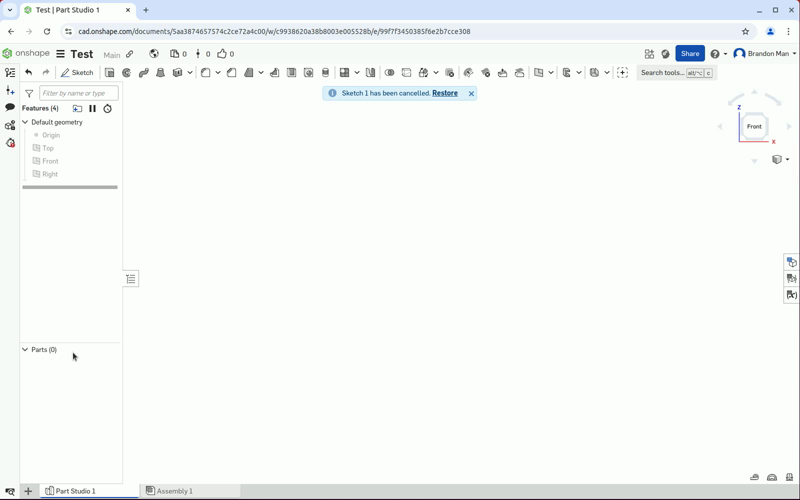
key(shift+y)
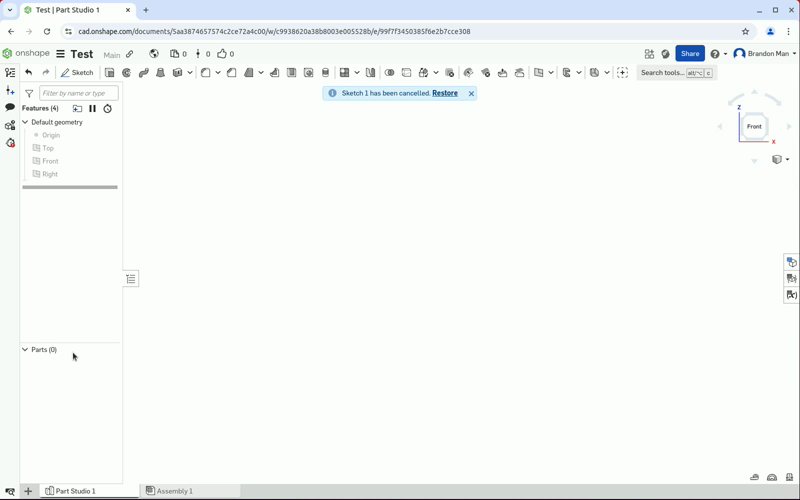
key(shift+s)
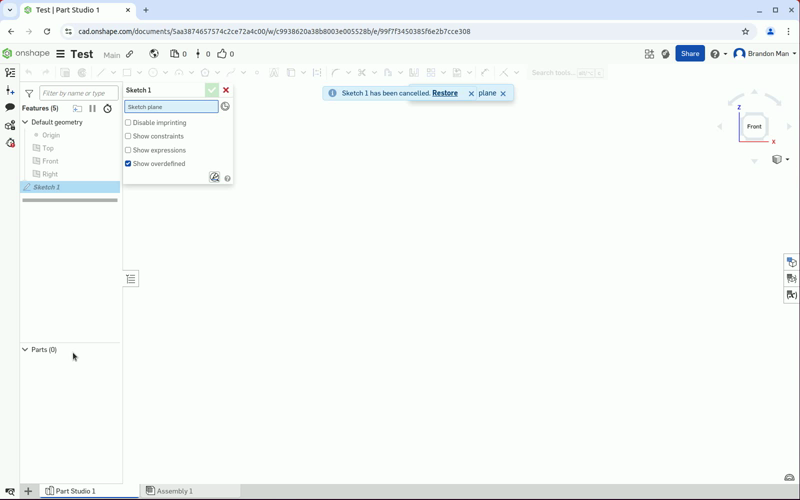
mouse_move(73, 163)
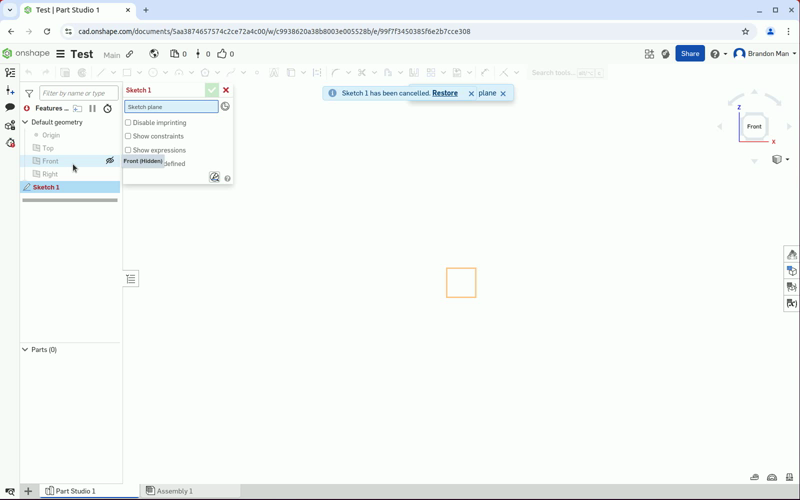
click(73, 163)
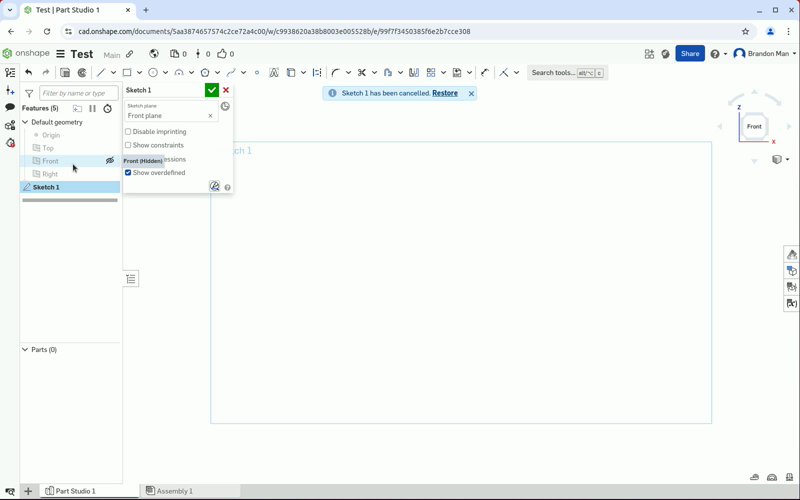
mouse_move(73, 352)
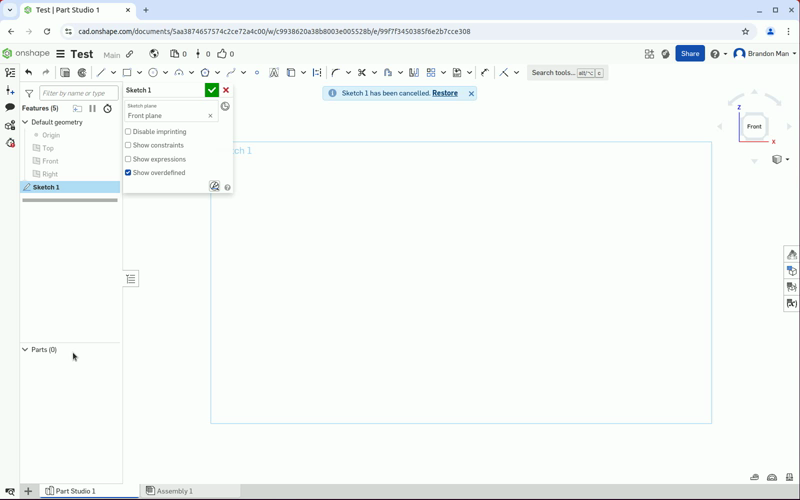
key(y)
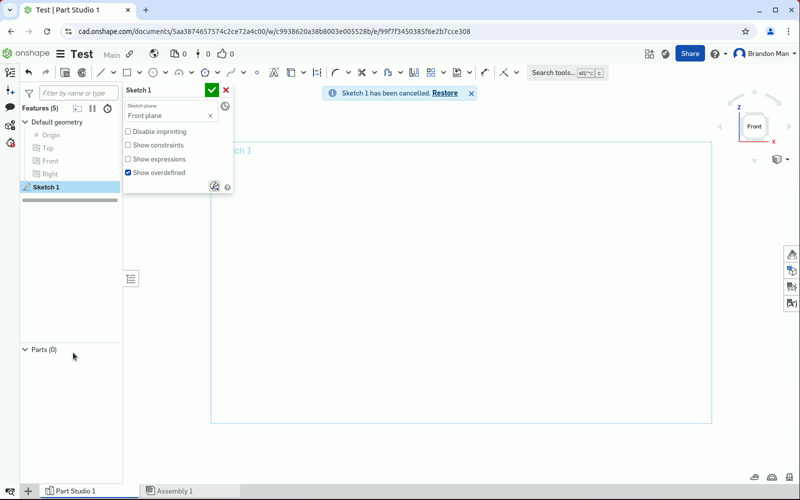
key(c)
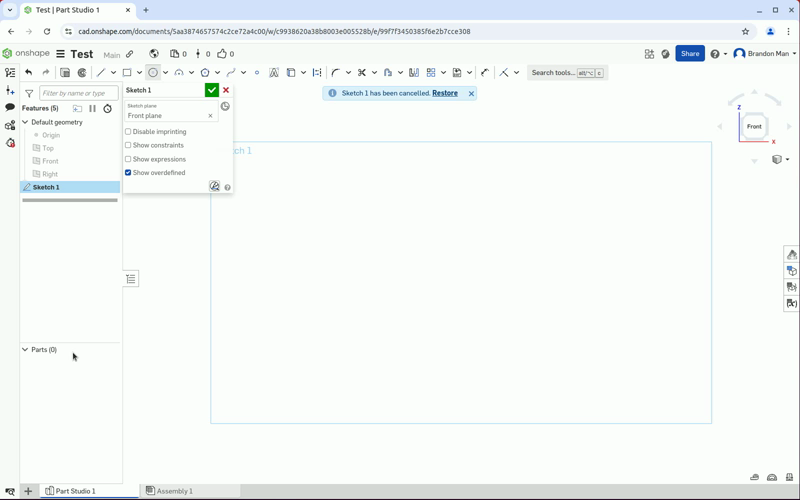
key_down(shift)
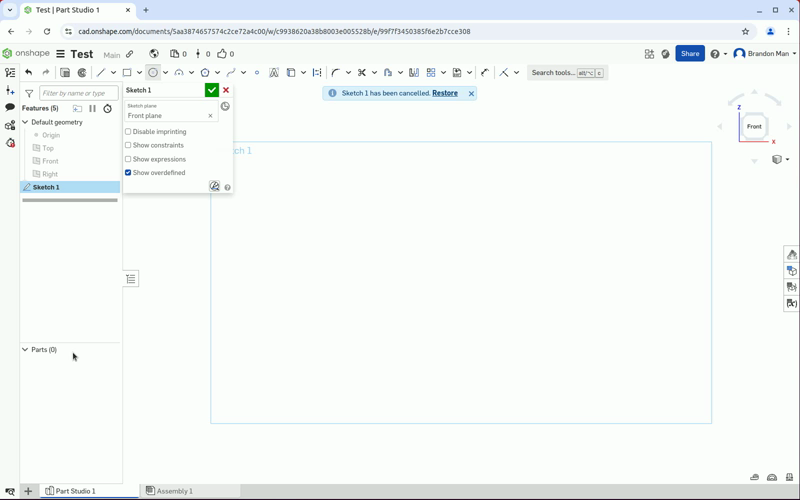
mouse_move(461, 282)
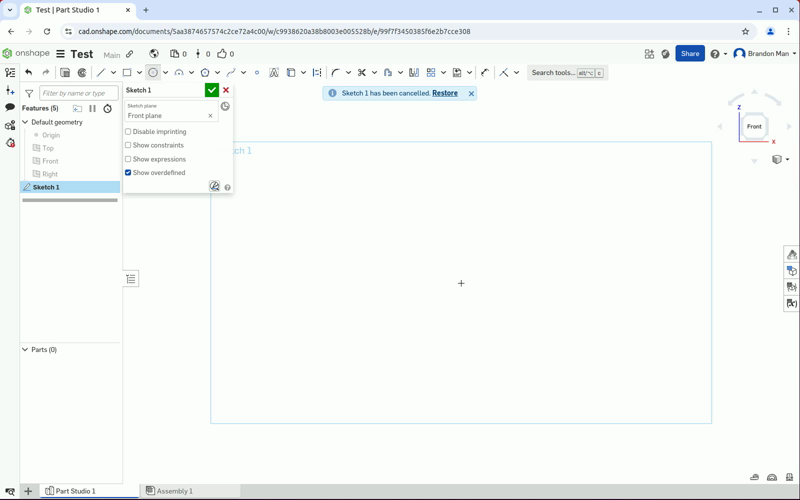
click(461, 282)
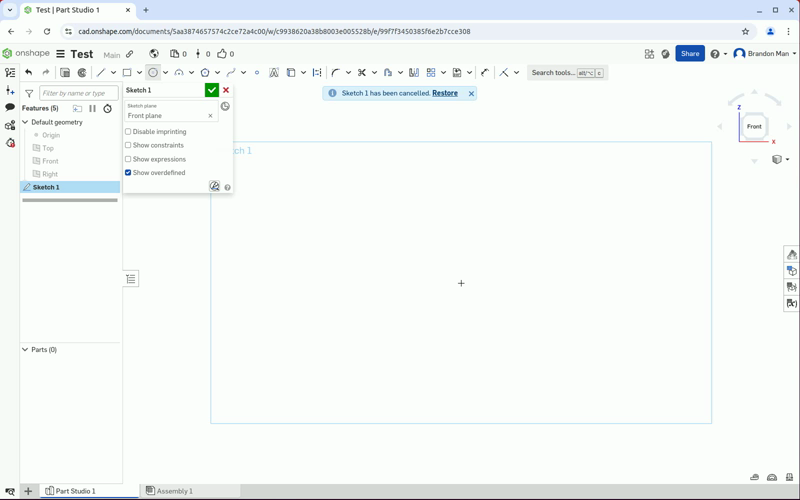
key_up(shift)
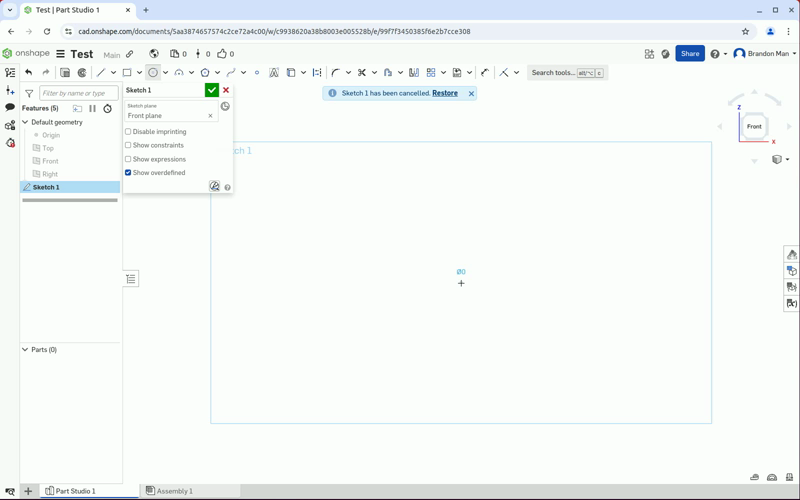
mouse_move(499, 282)
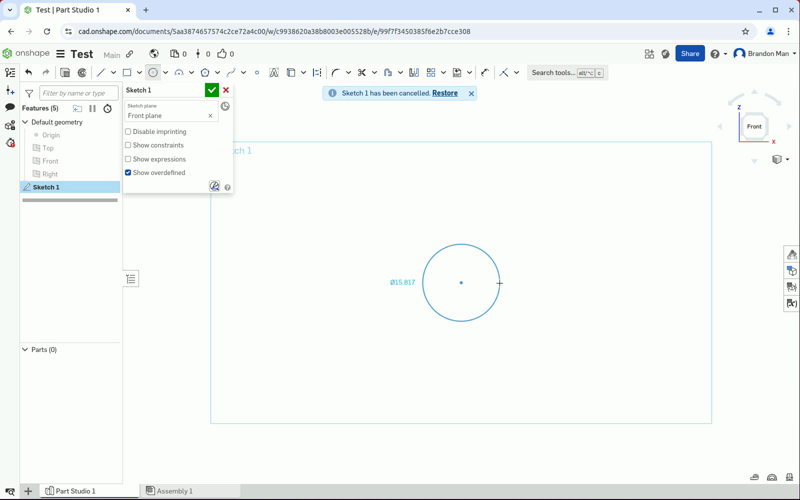
click(499, 282)
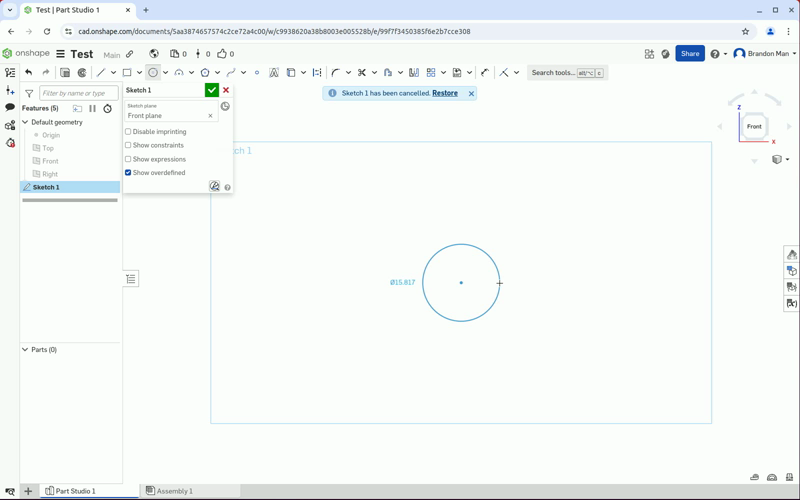
key(esc)
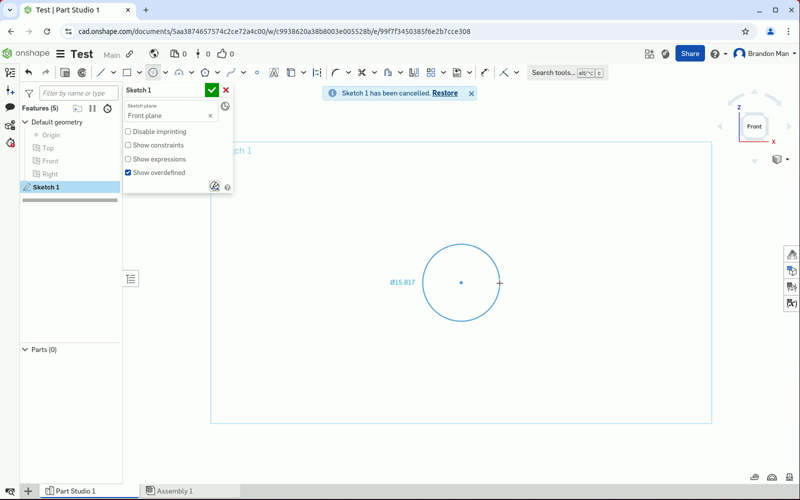
mouse_move(459, 316)
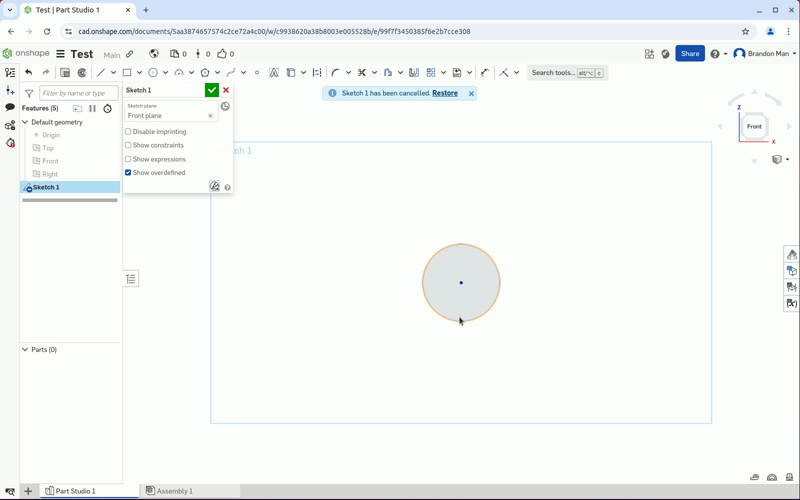
click(459, 316)
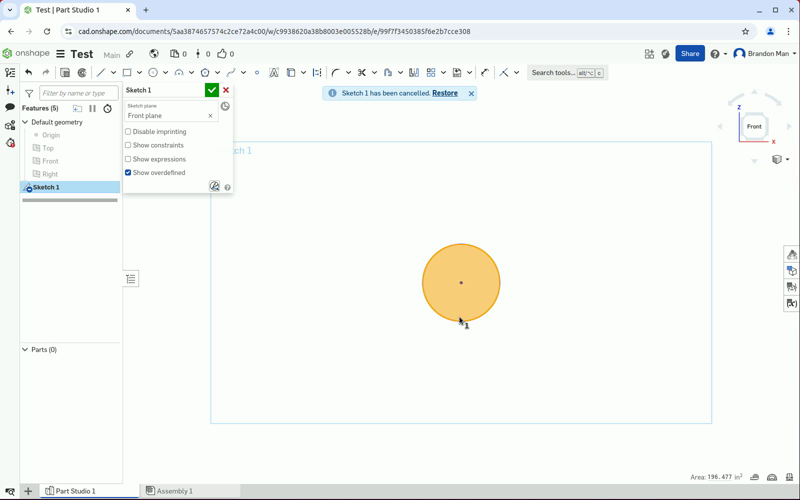
mouse_move(73, 352)
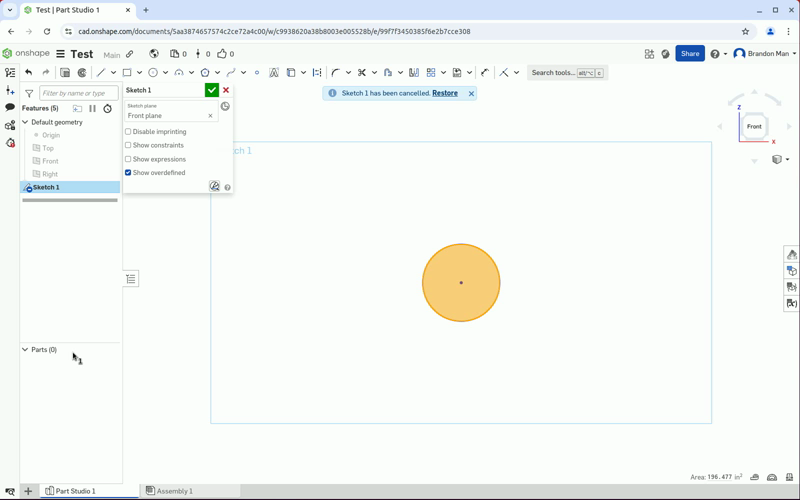
key(shift+y)
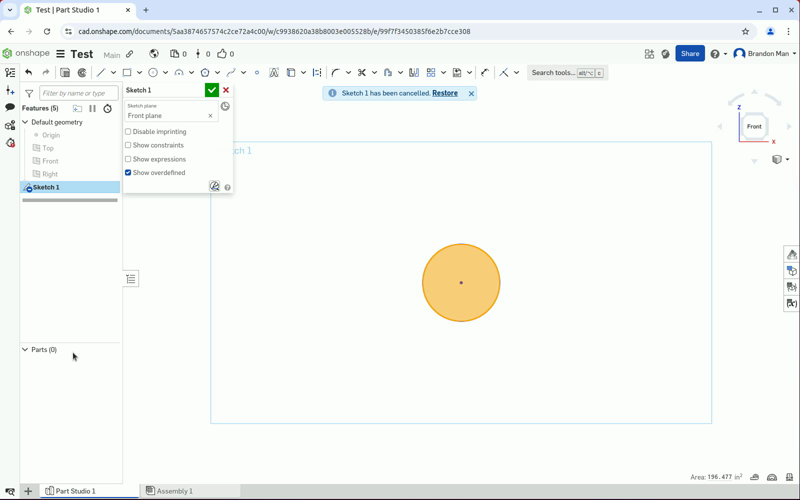
key(shift+e)
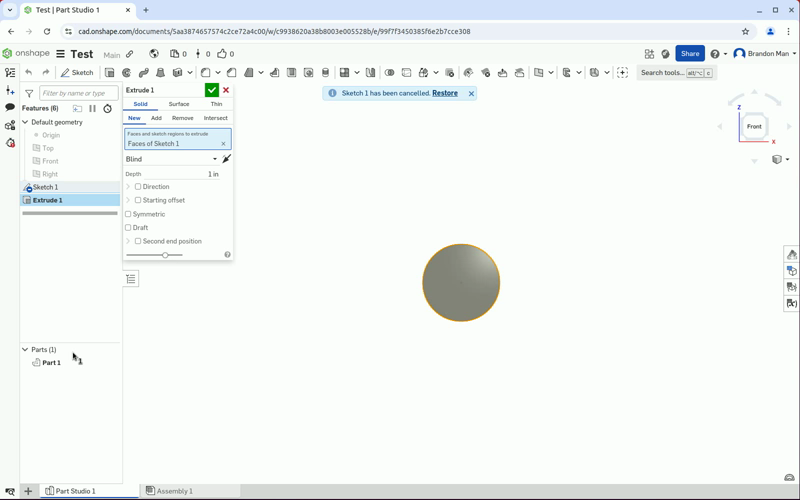
mouse_move(143, 106)
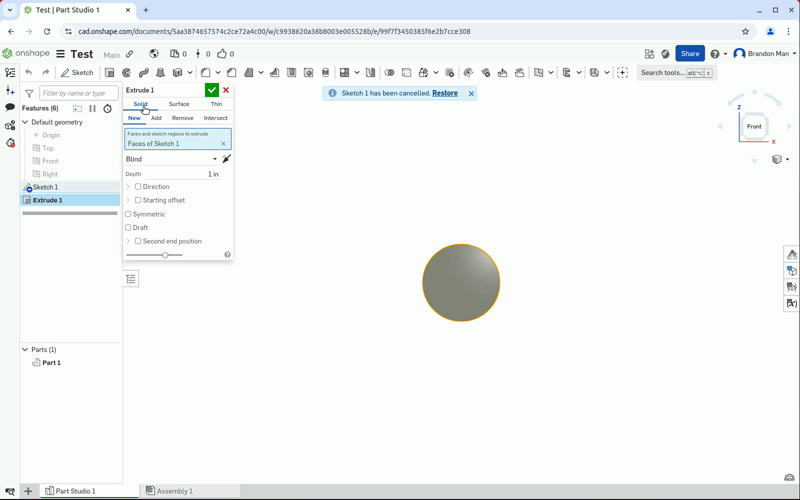
click(143, 106)
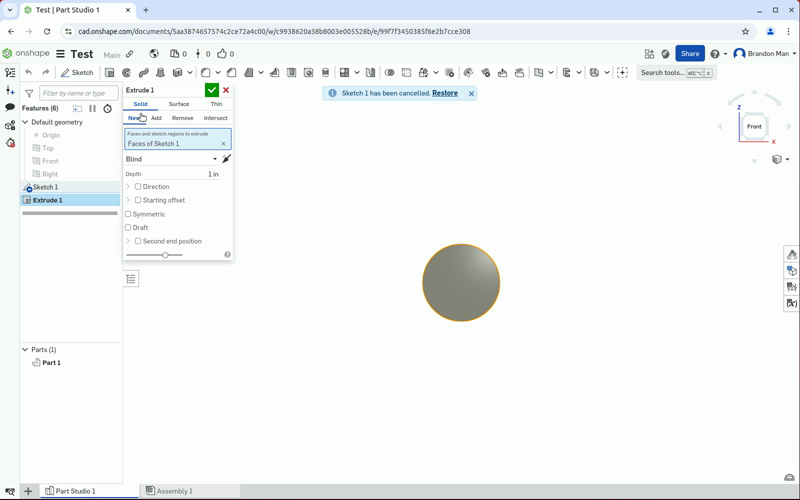
mouse_move(137, 120)
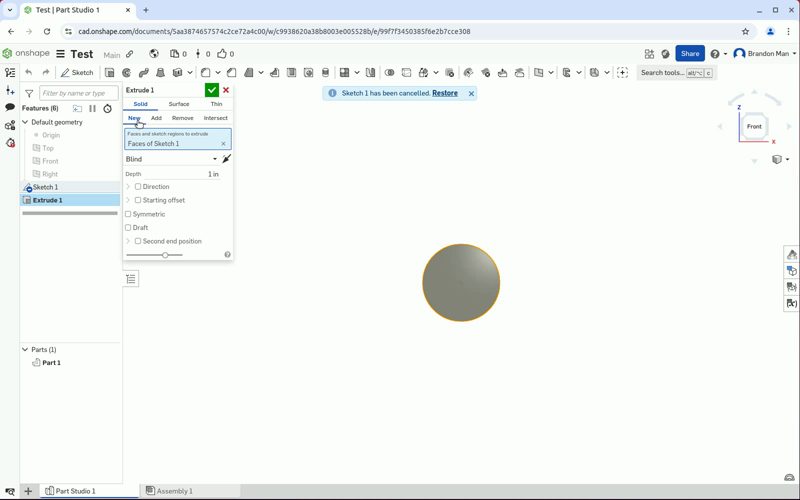
click(137, 120)
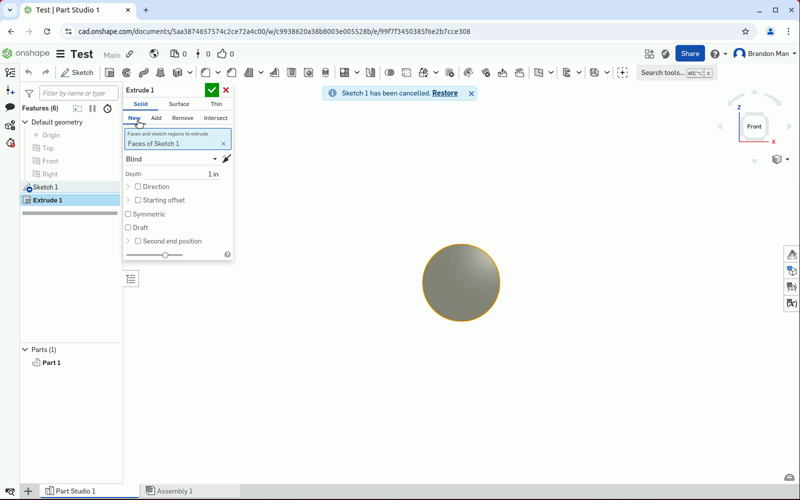
key(tab, 4)
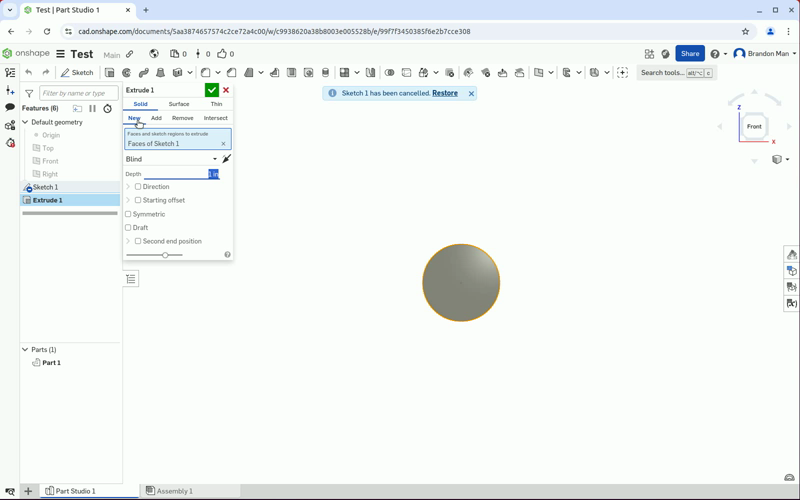
text(23.108)
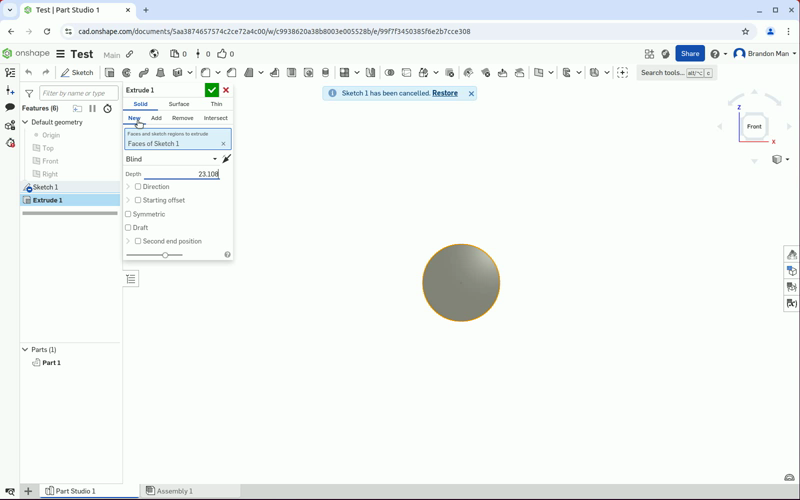
key(enter)
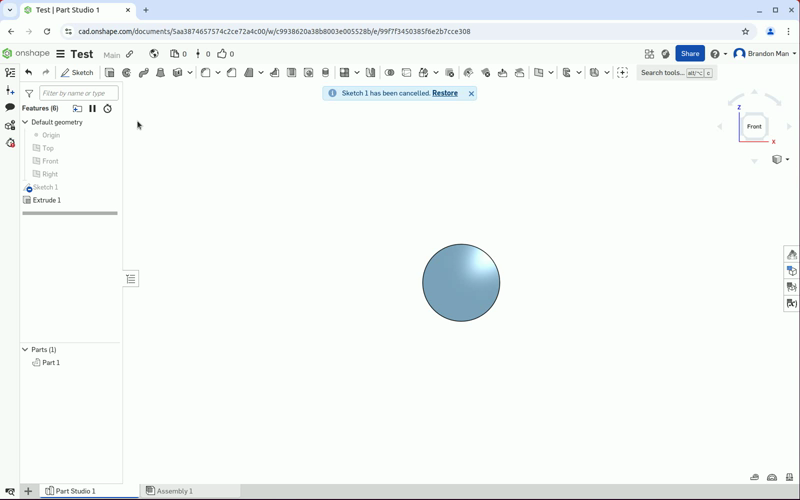
key(shift+h)
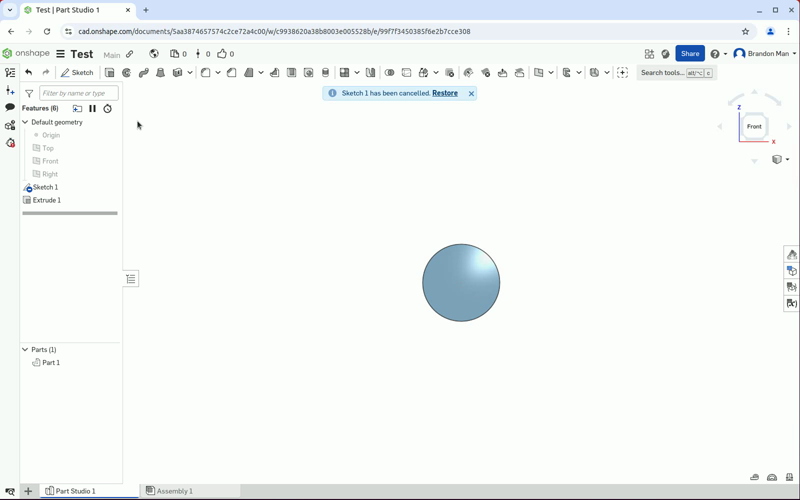
key(shift+h)
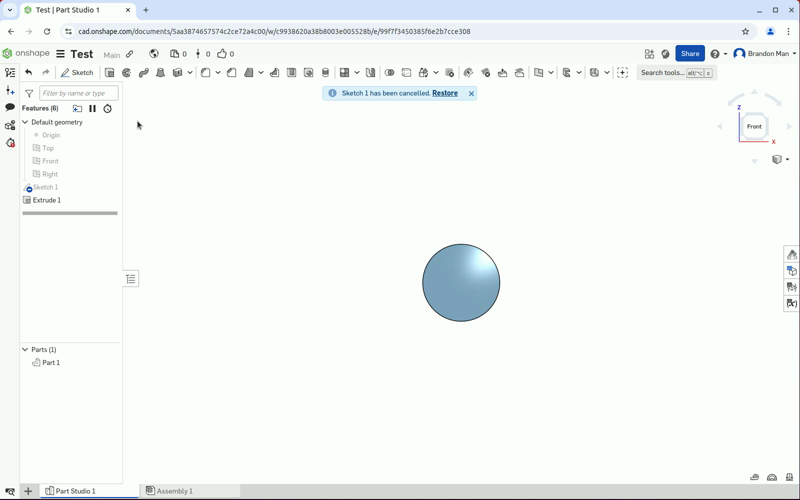
mouse_move(73, 189)
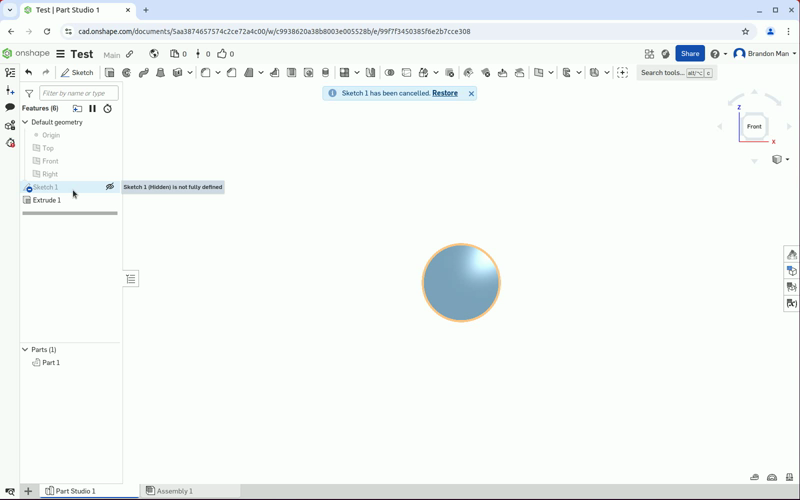
click(73, 189)
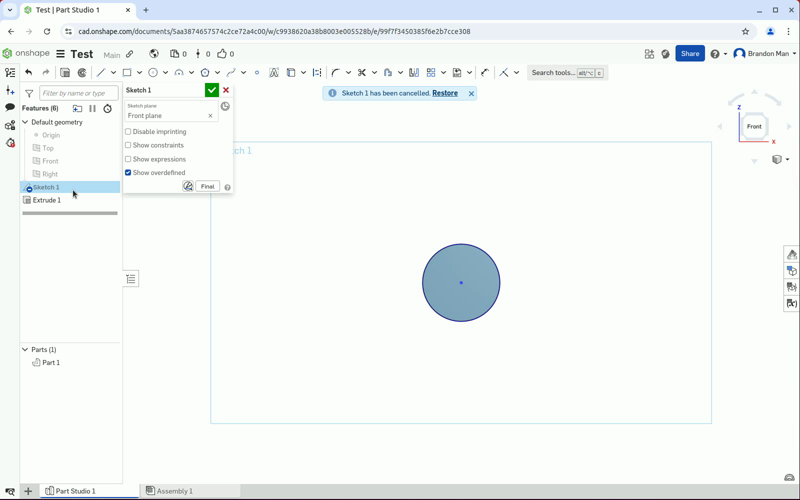
mouse_move(229, 92)
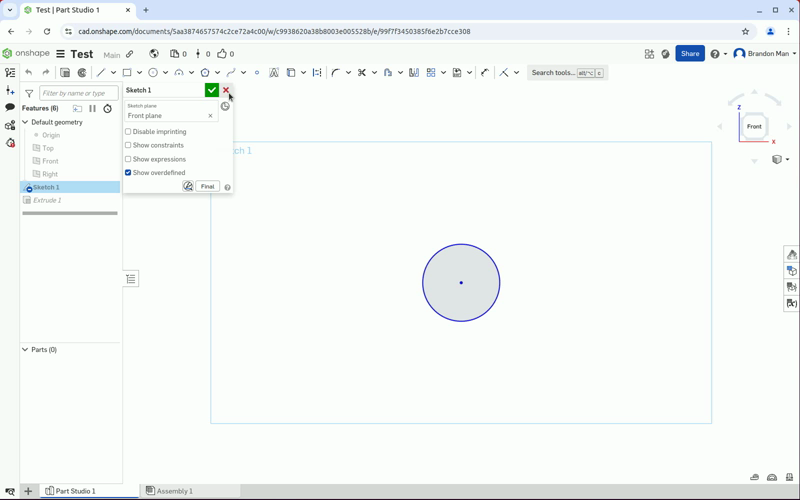
click(229, 92)
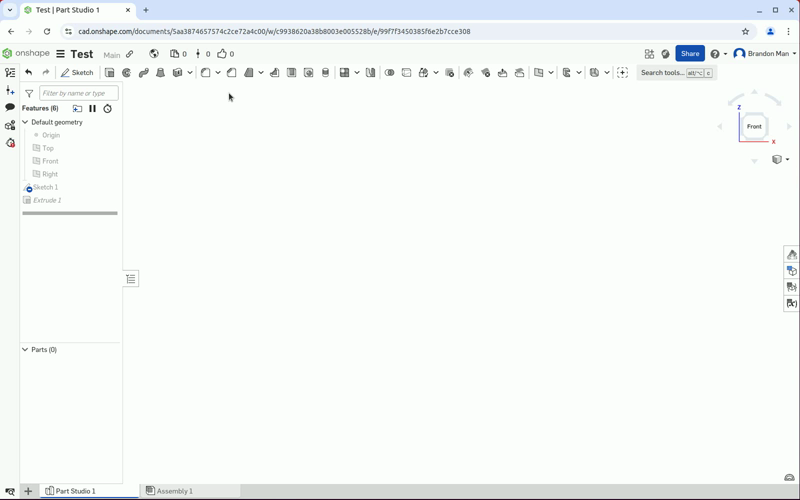
mouse_move(541, 75)
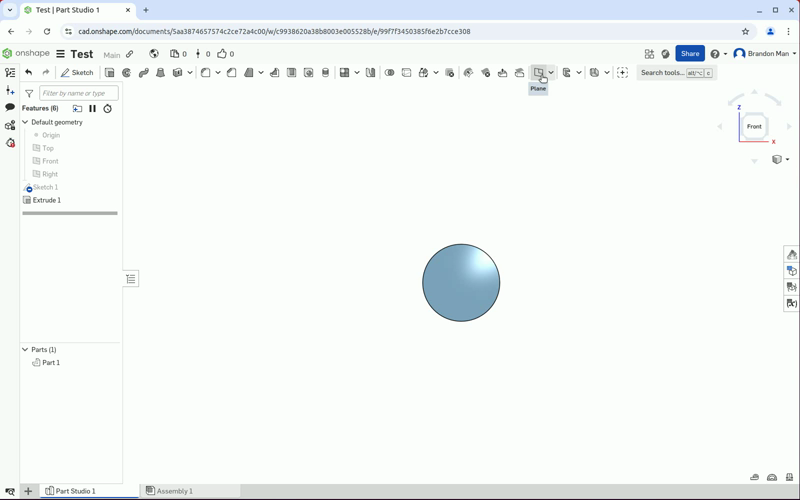
click(541, 75)
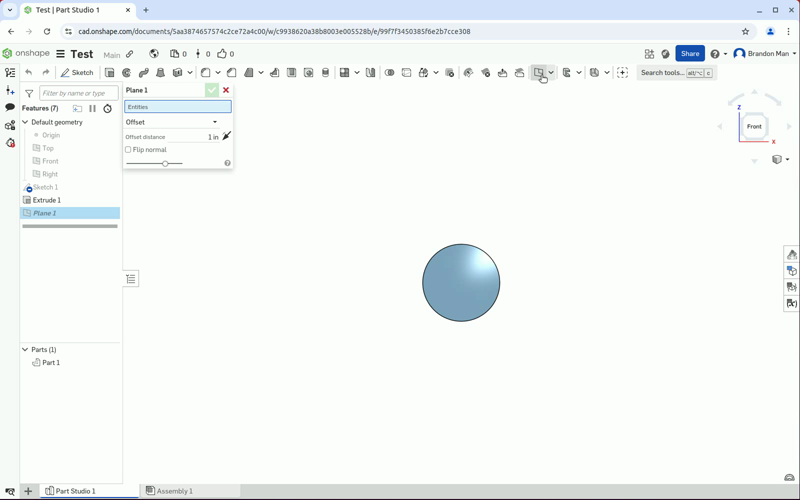
mouse_move(73, 163)
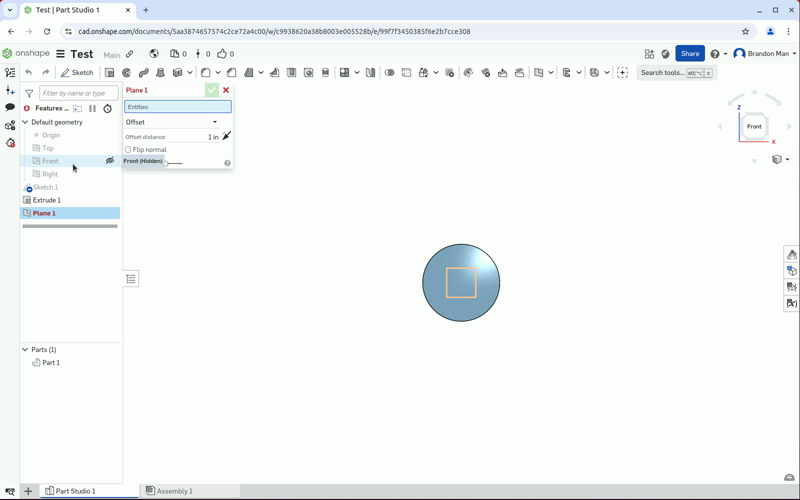
click(73, 163)
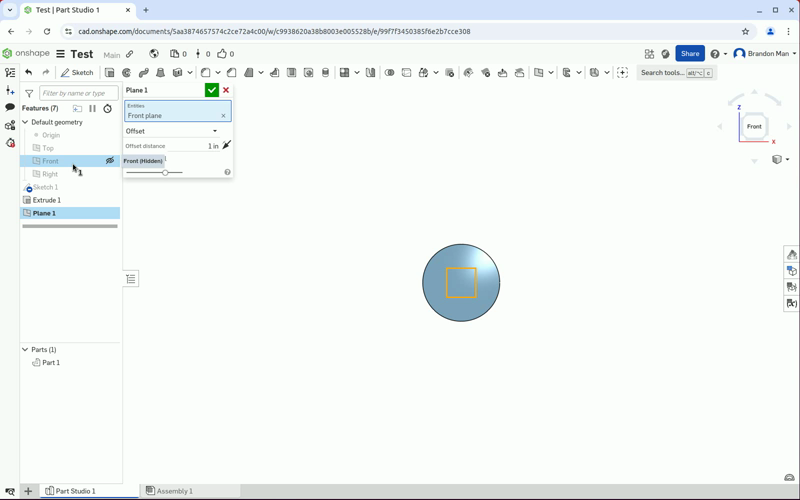
key(tab, 2)
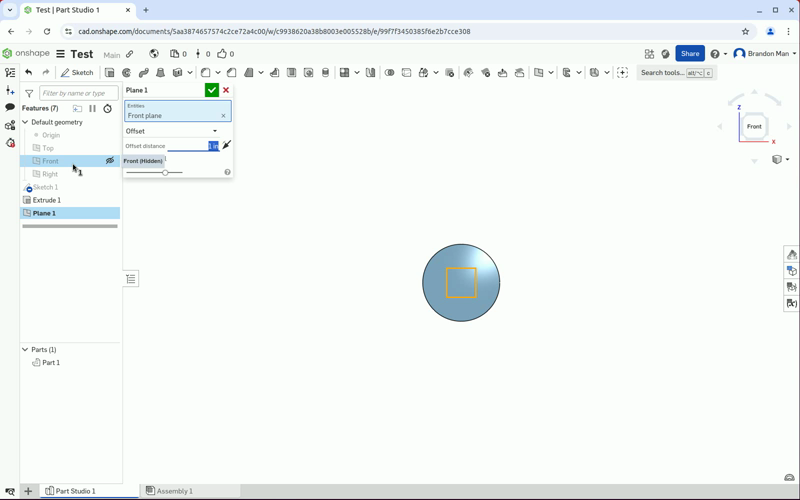
text(23.108)
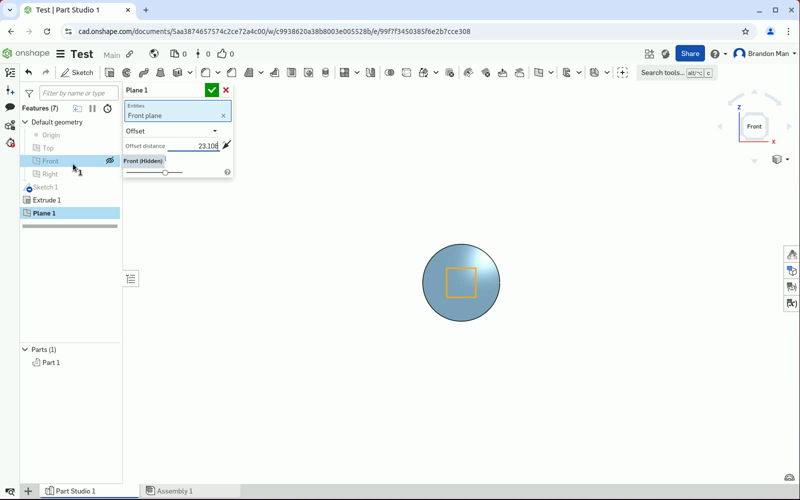
key(enter, 2)
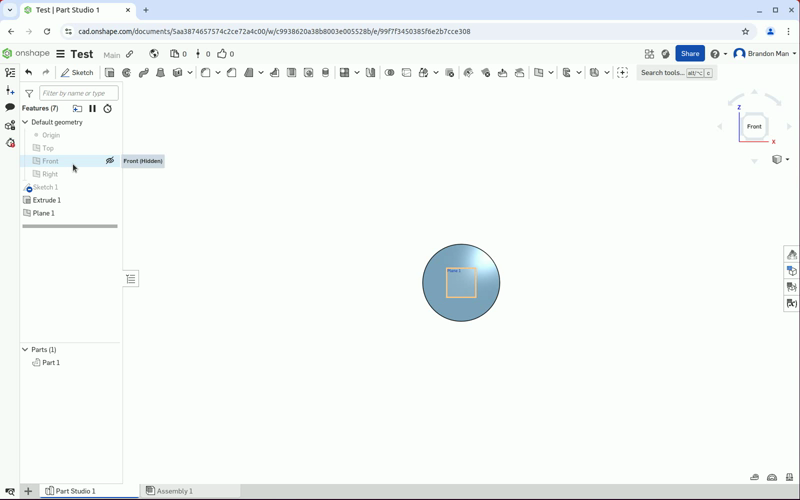
key(shift+s)
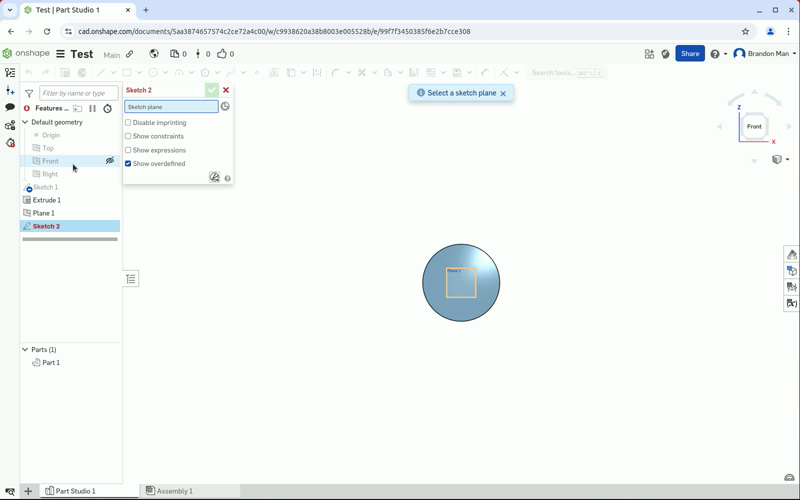
mouse_move(73, 215)
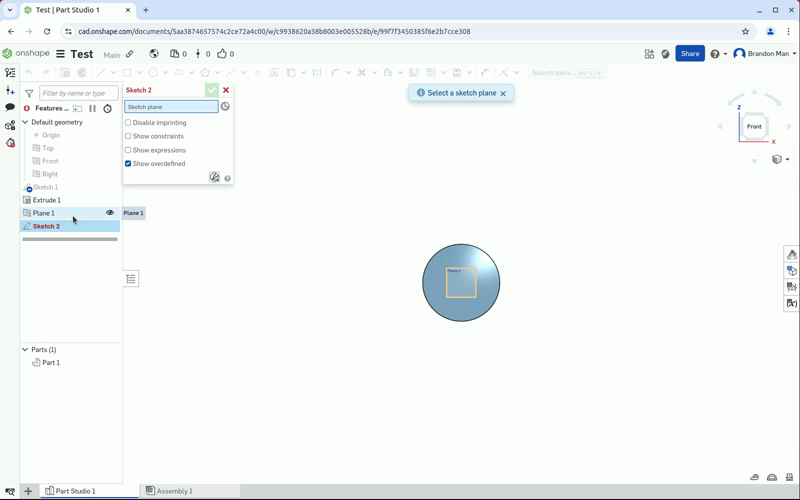
click(73, 215)
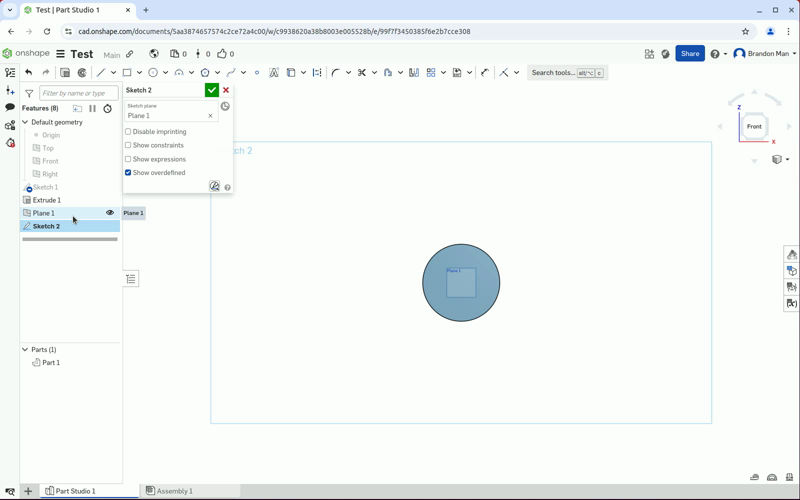
mouse_move(73, 352)
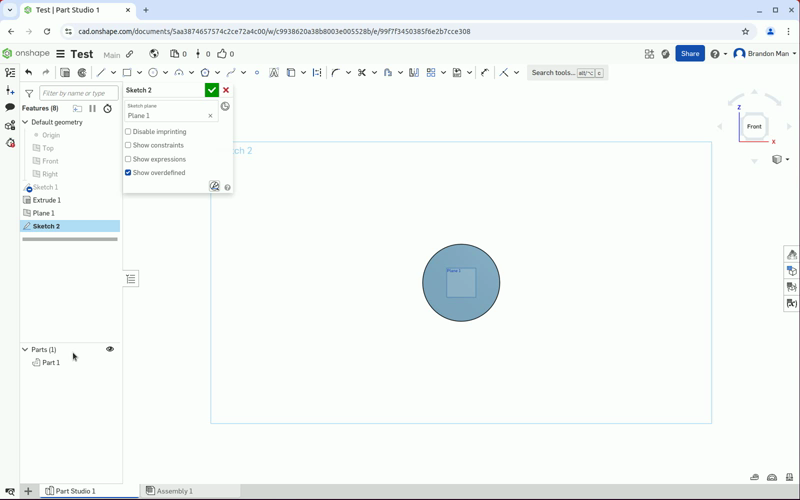
key(y)
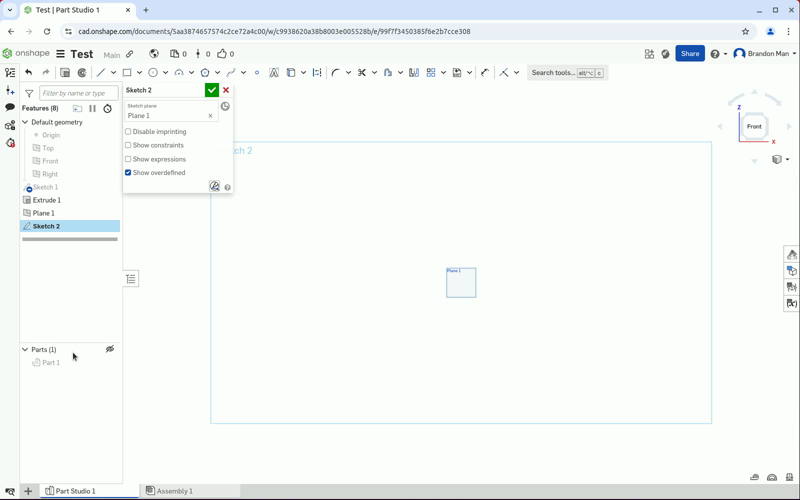
key(c)
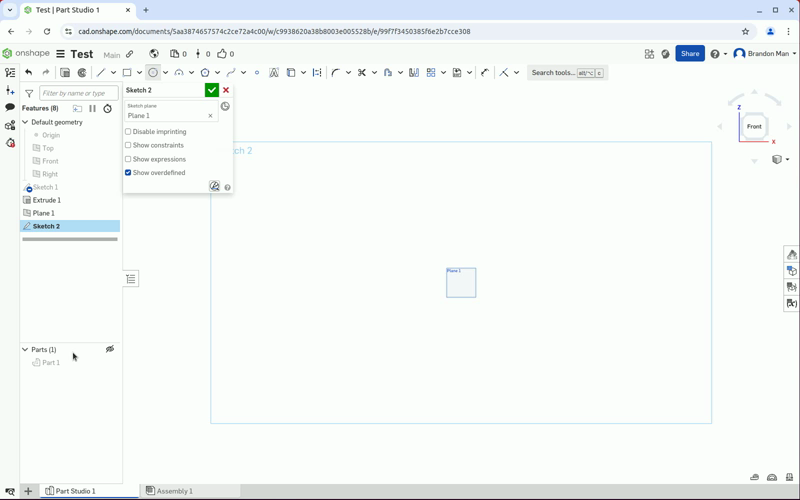
key_down(shift)
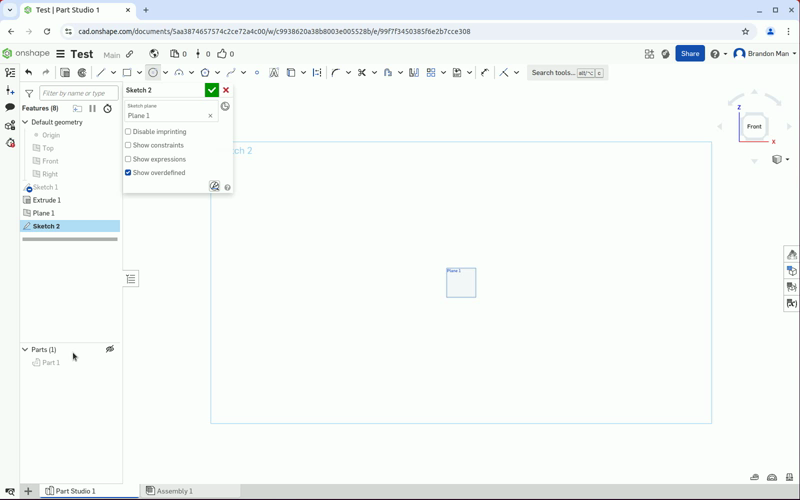
mouse_move(460, 282)
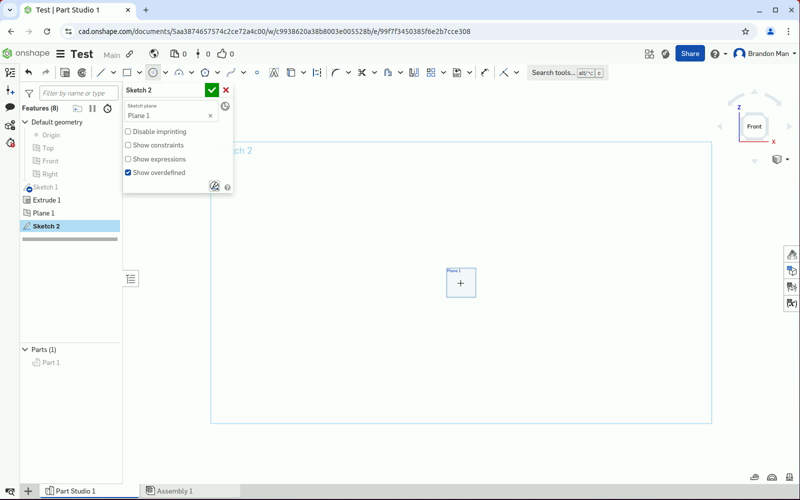
click(460, 282)
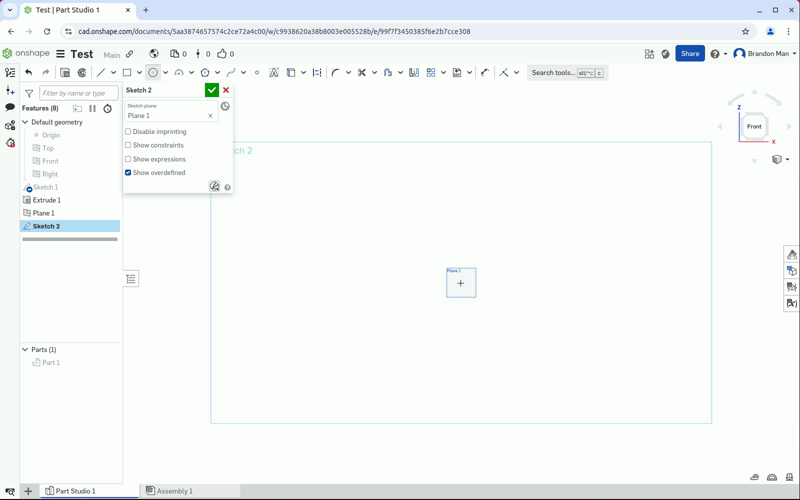
key_up(shift)
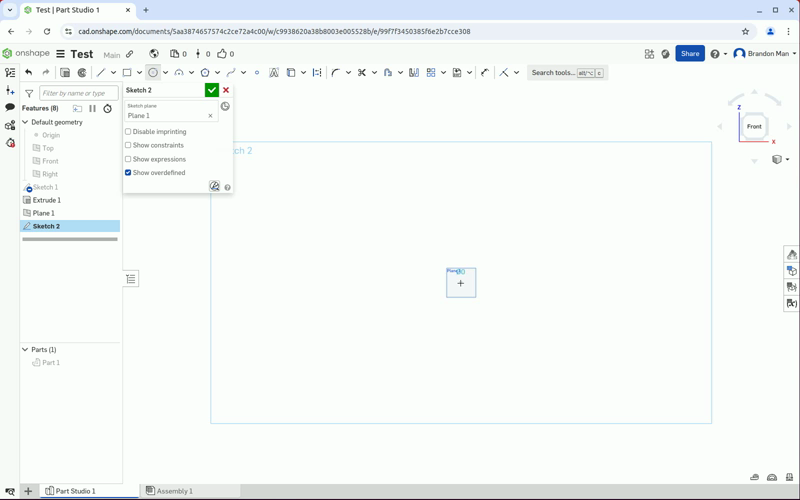
mouse_move(472, 282)
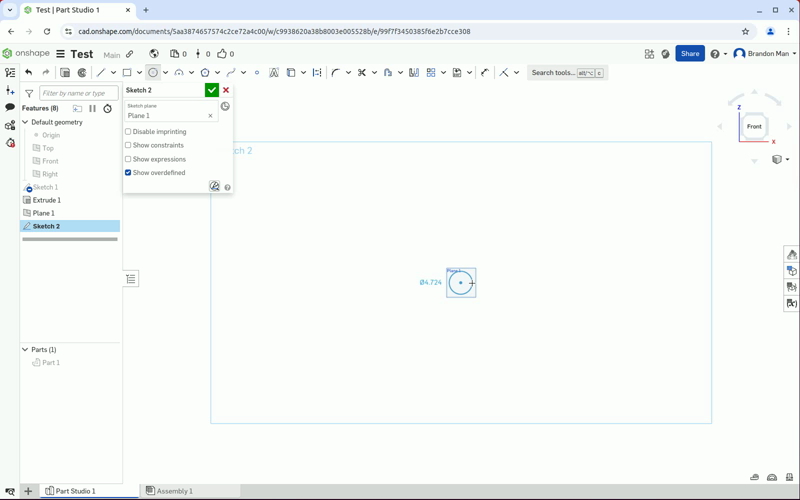
click(472, 282)
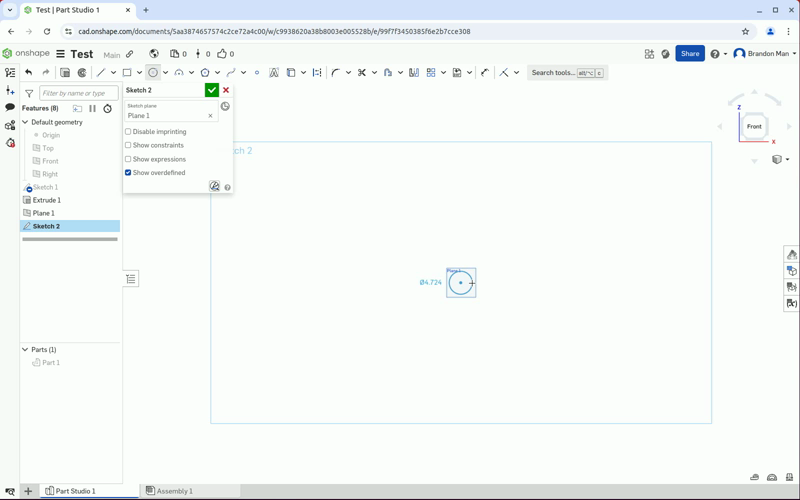
key(esc)
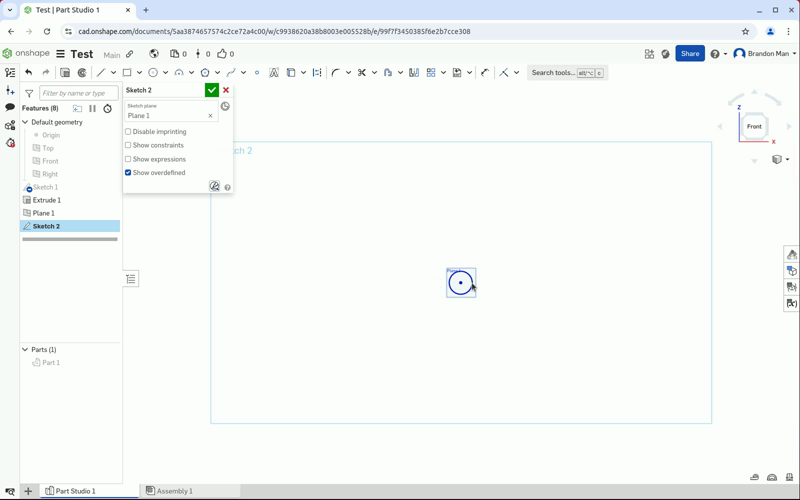
mouse_move(457, 286)
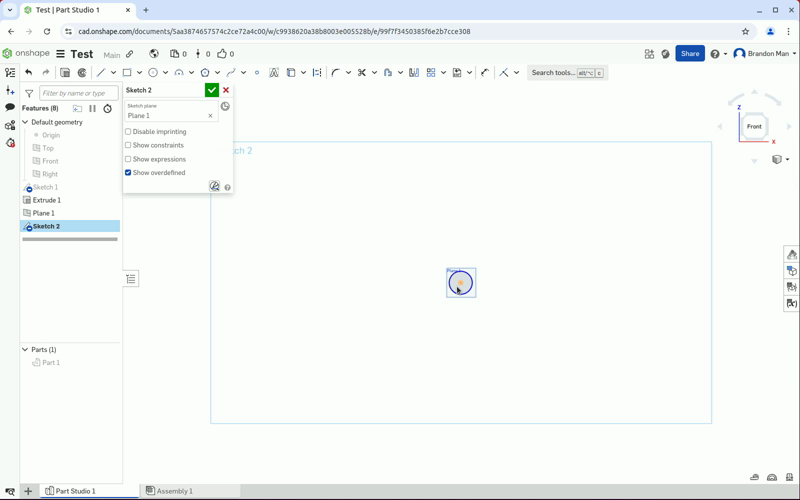
scroll(6)
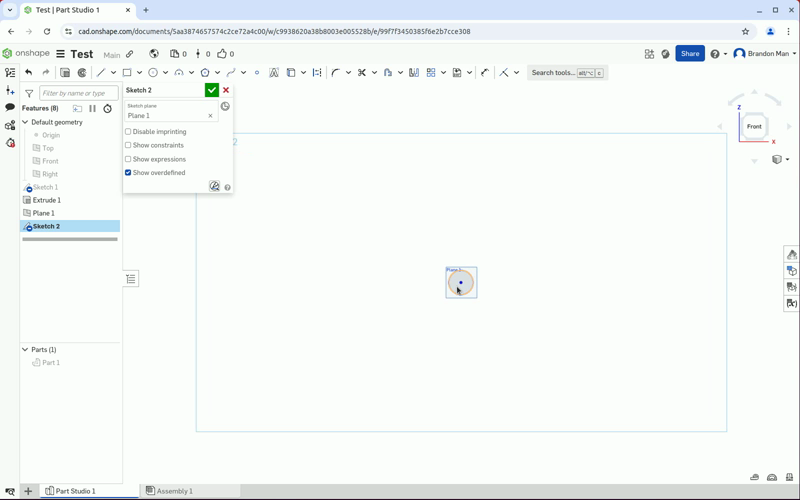
scroll(6)
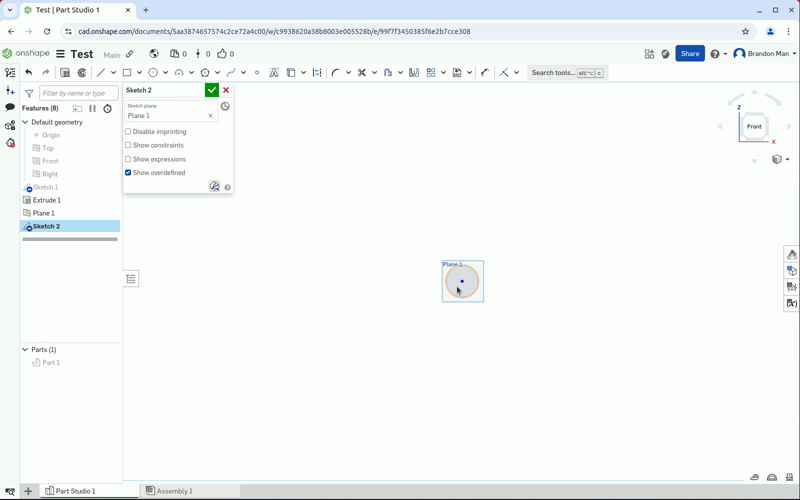
scroll(6)
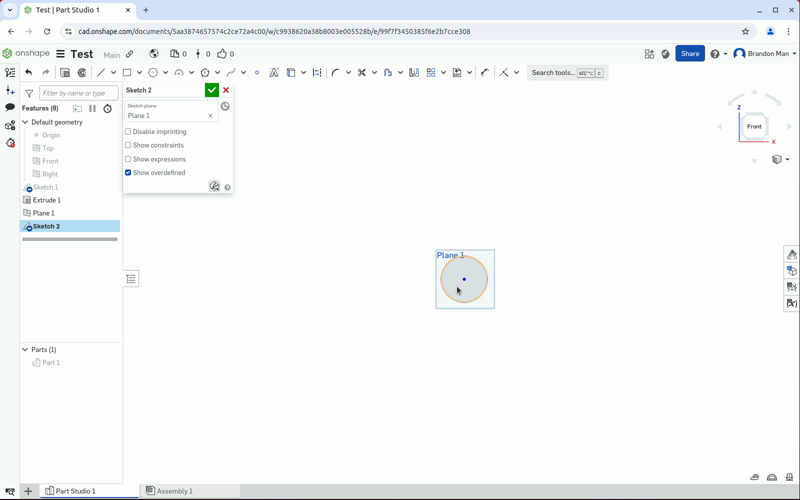
scroll(6)
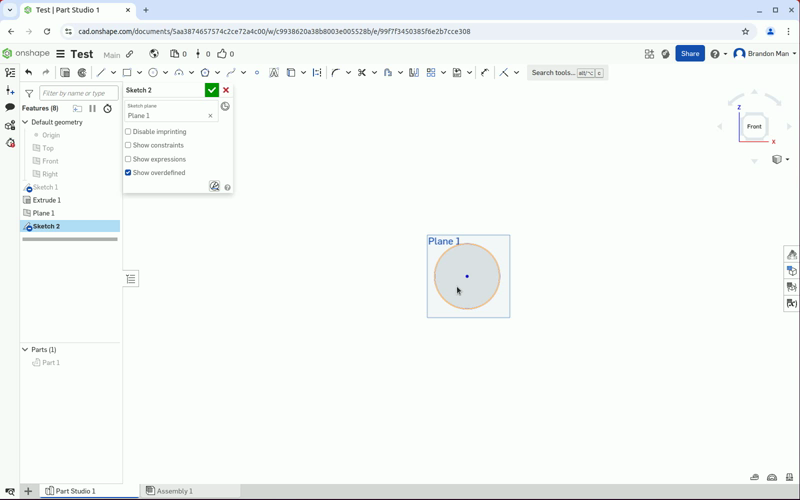
scroll(6)
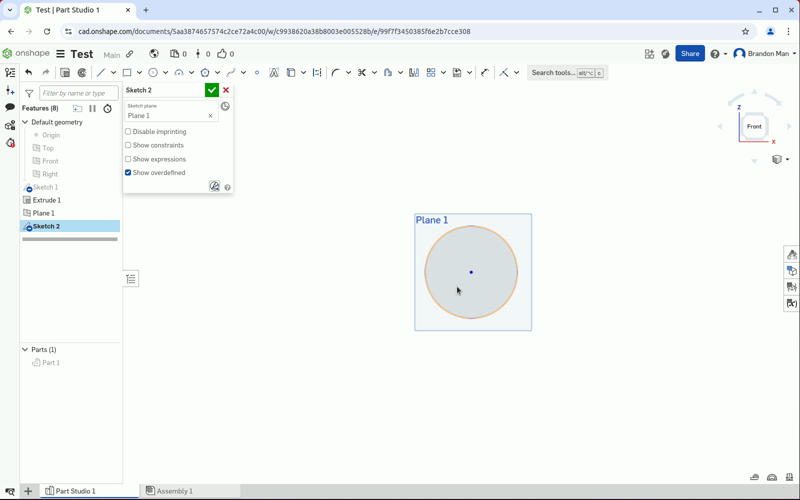
scroll(6)
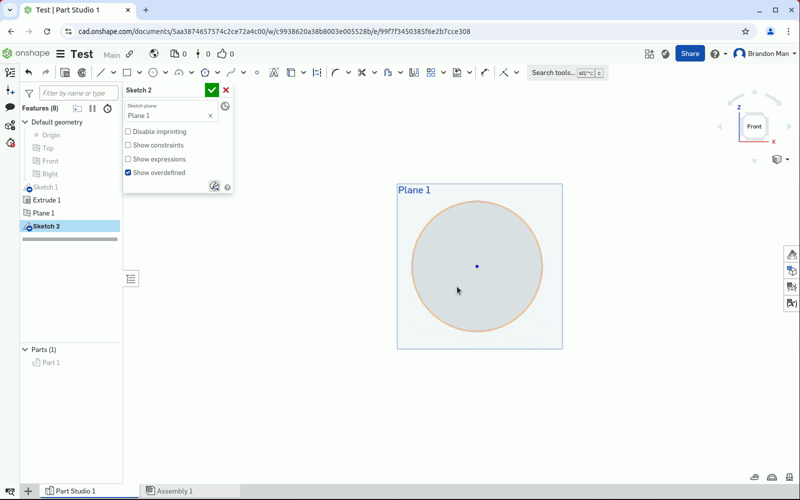
scroll(6)
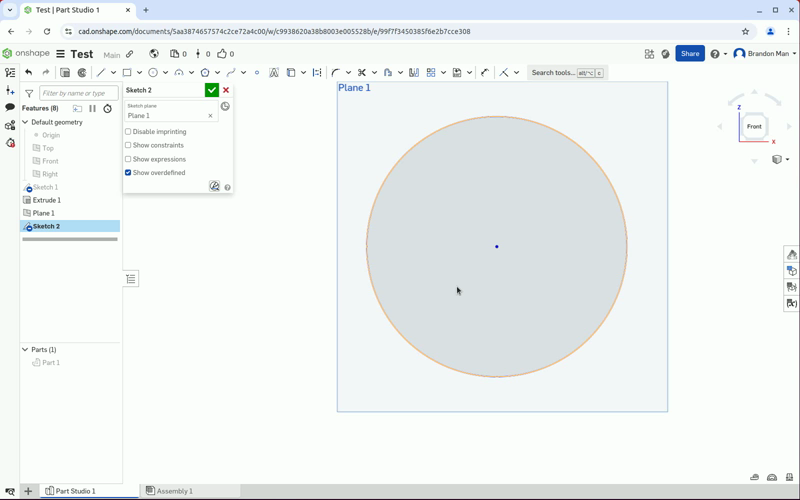
click(457, 286)
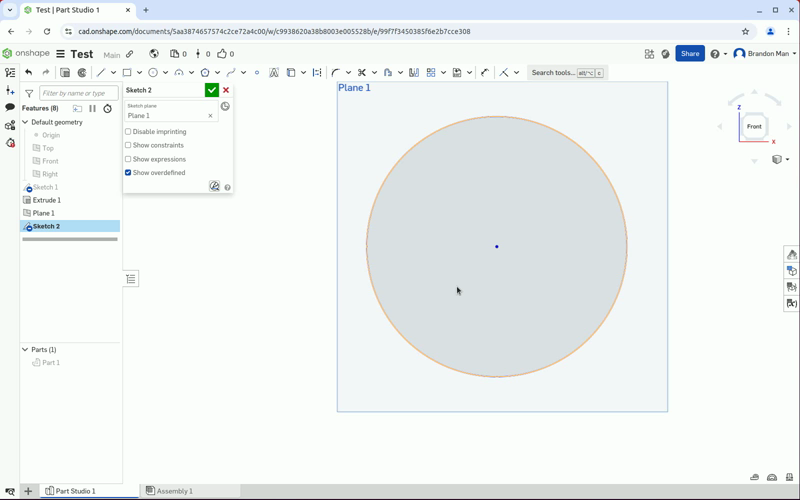
scroll(-6)
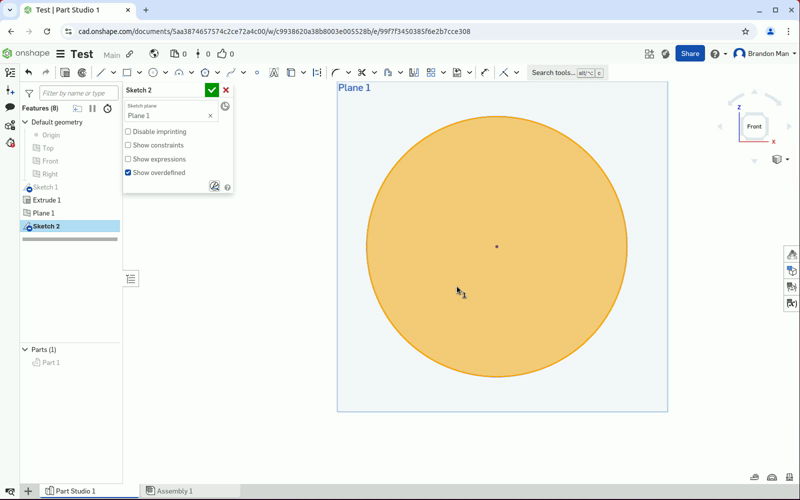
scroll(-6)
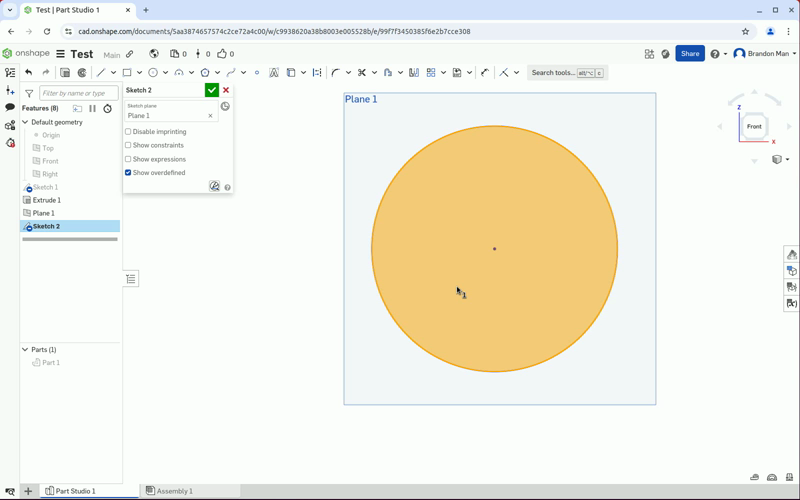
scroll(-6)
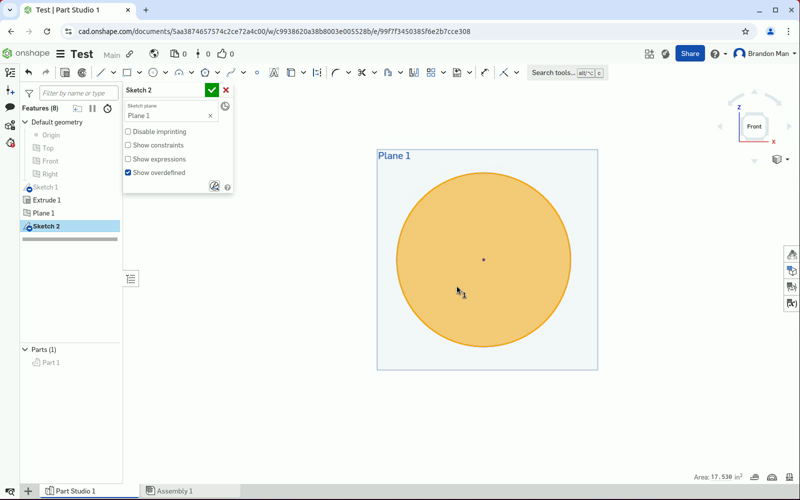
scroll(-6)
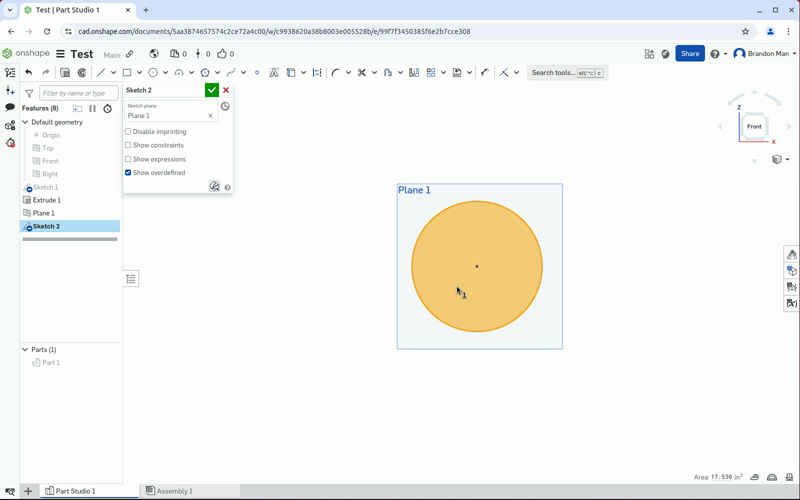
scroll(-6)
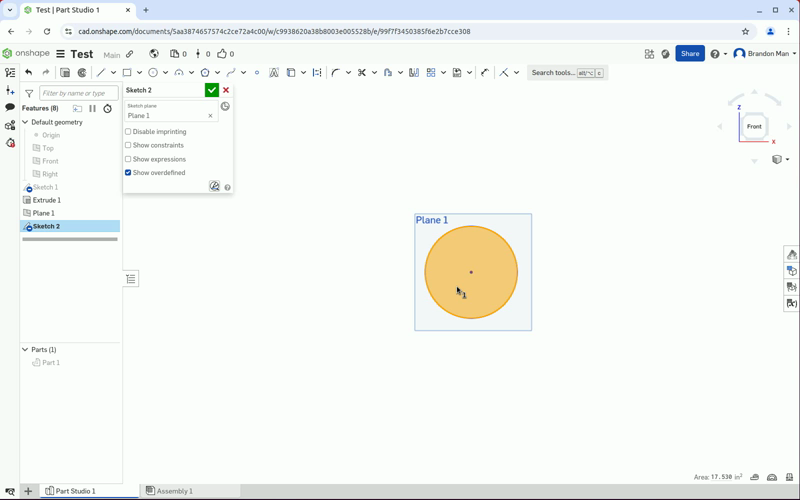
scroll(-6)
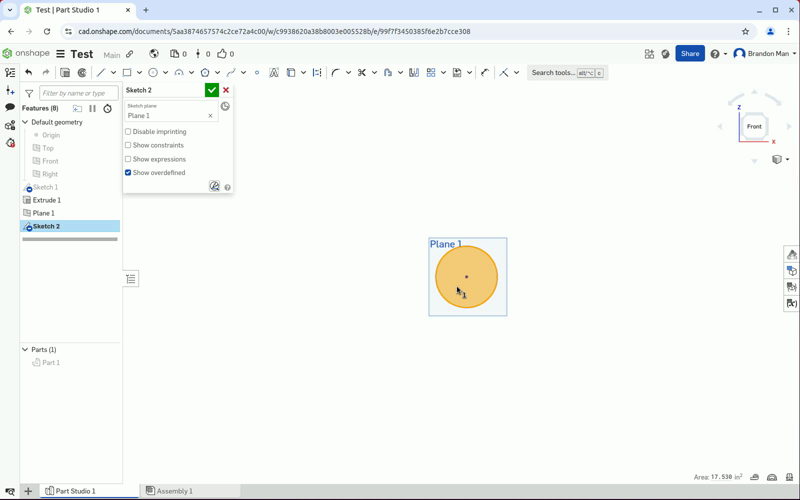
scroll(-6)
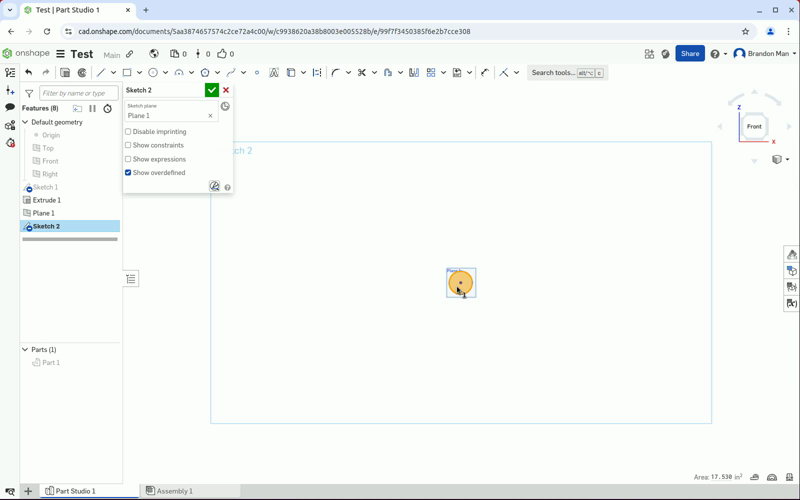
mouse_move(73, 352)
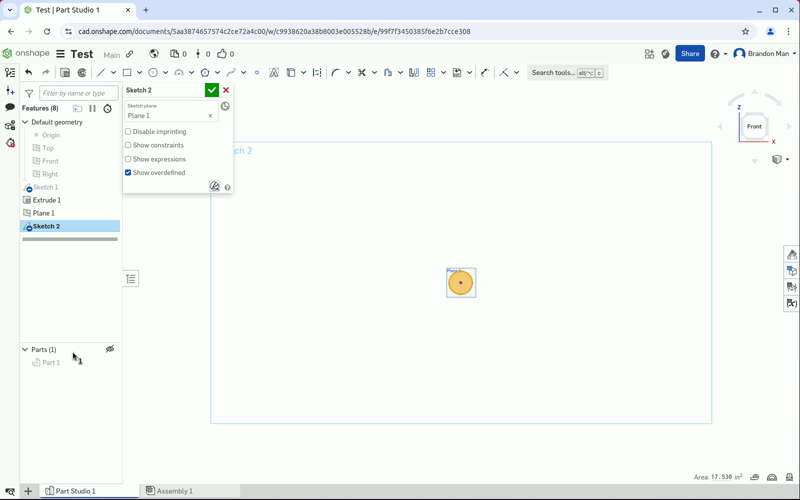
key(shift+y)
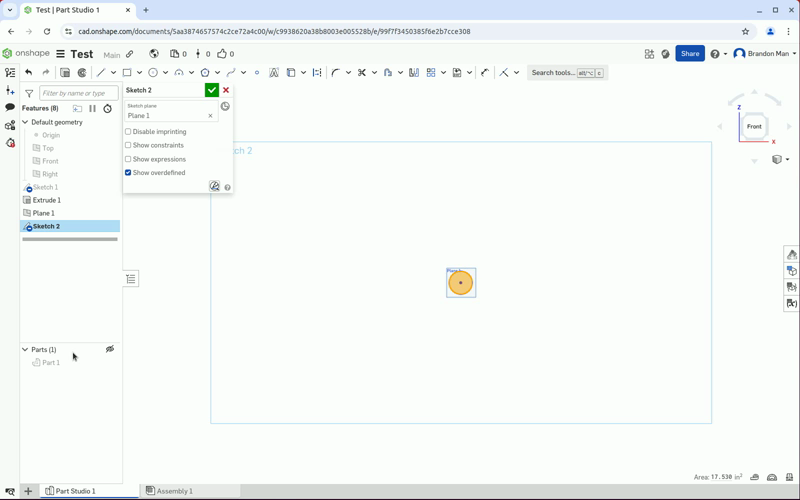
key(shift+e)
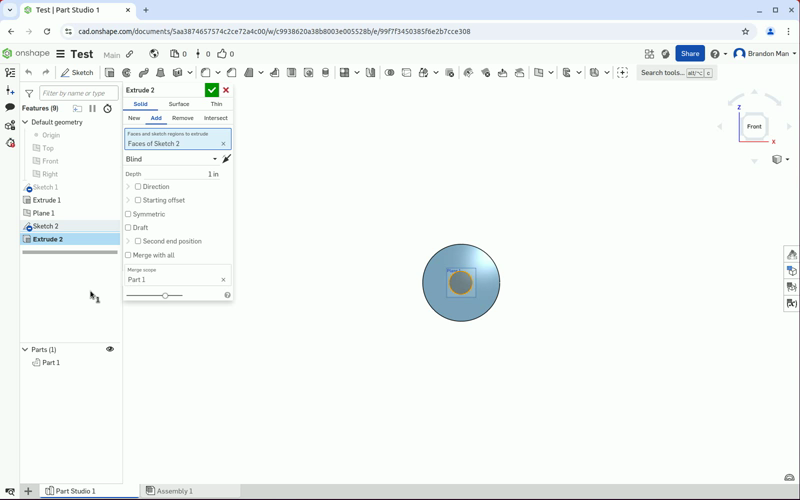
mouse_move(143, 106)
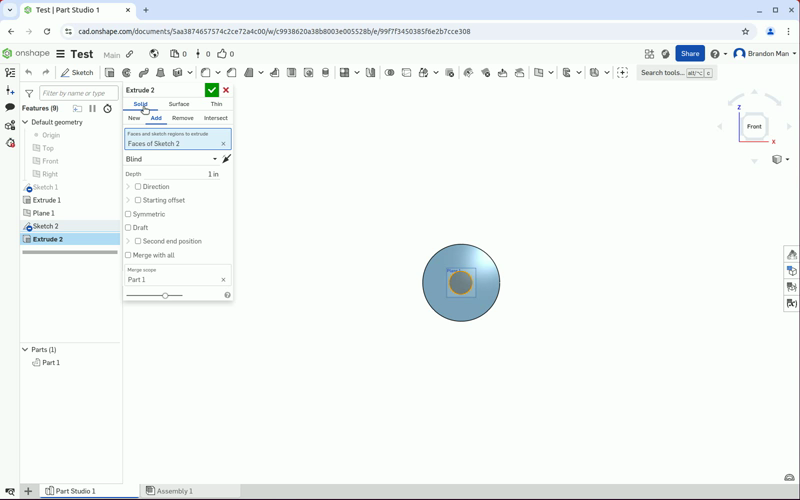
click(143, 106)
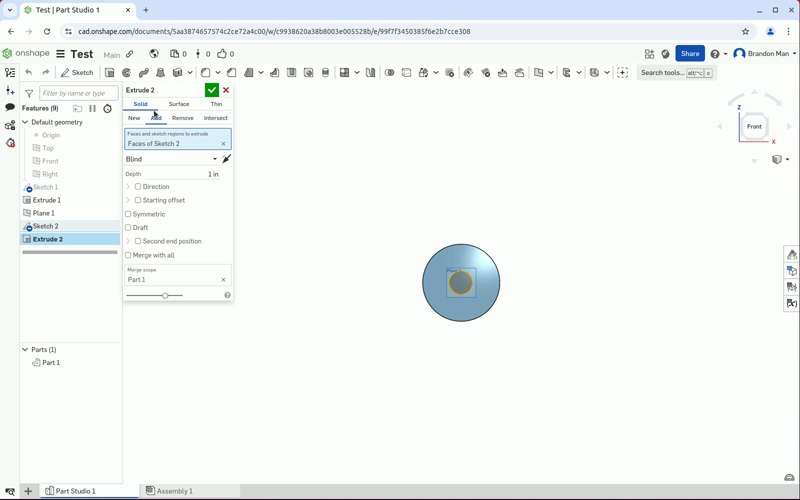
mouse_move(186, 120)
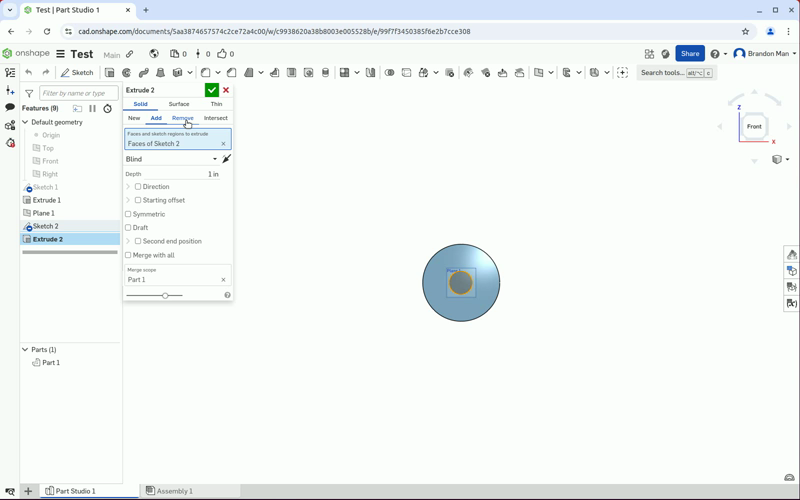
click(186, 120)
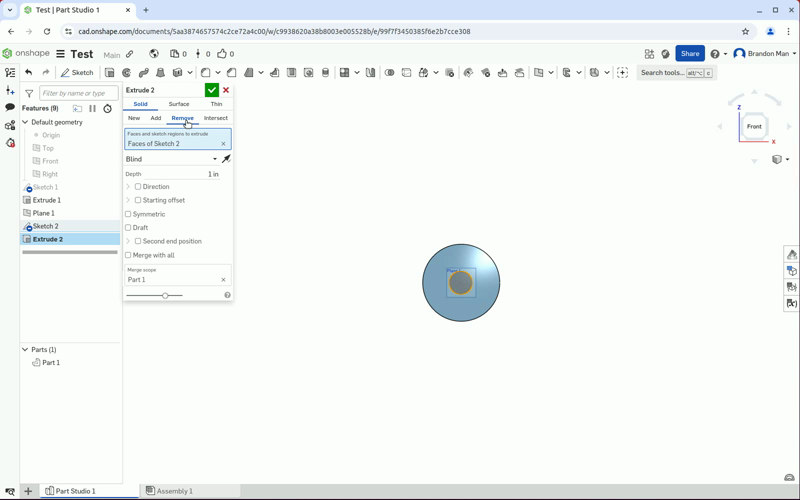
key(tab, 4)
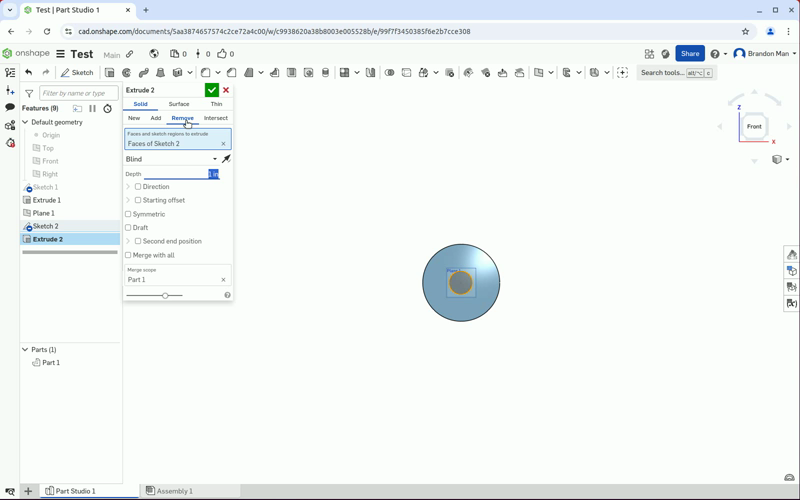
text(15.405)
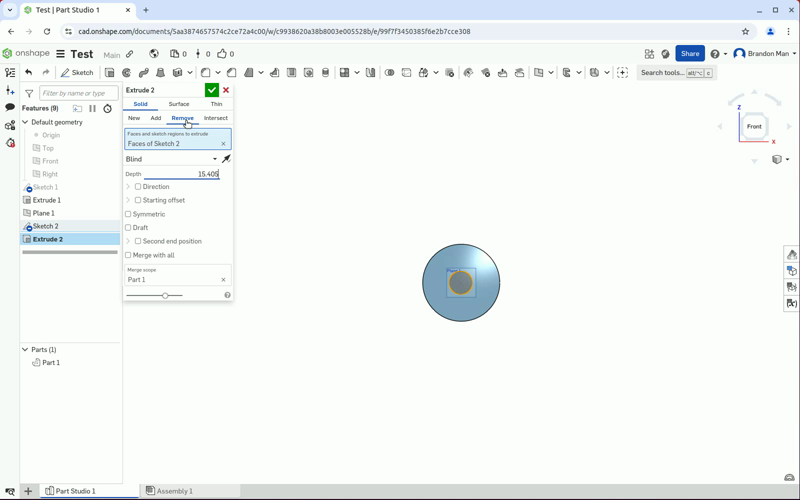
key(tab, 6)
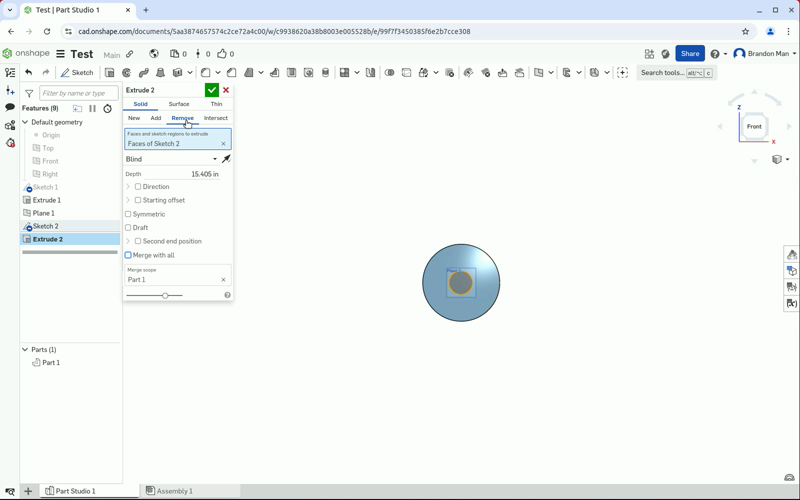
key(space)
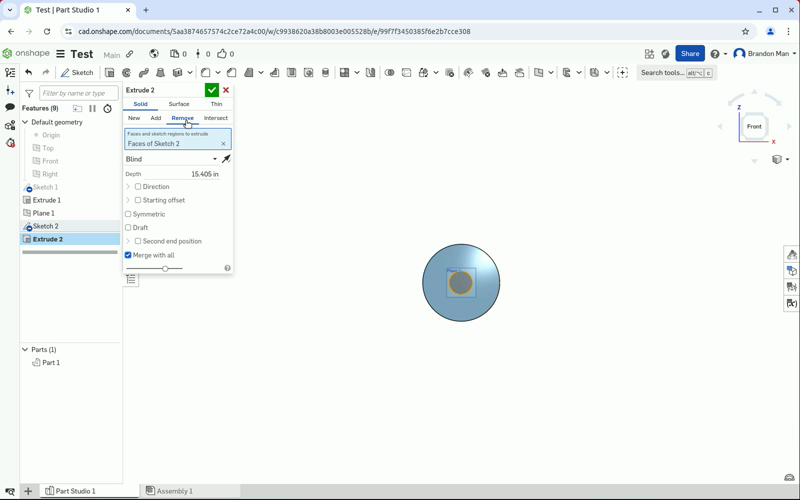
key(enter)
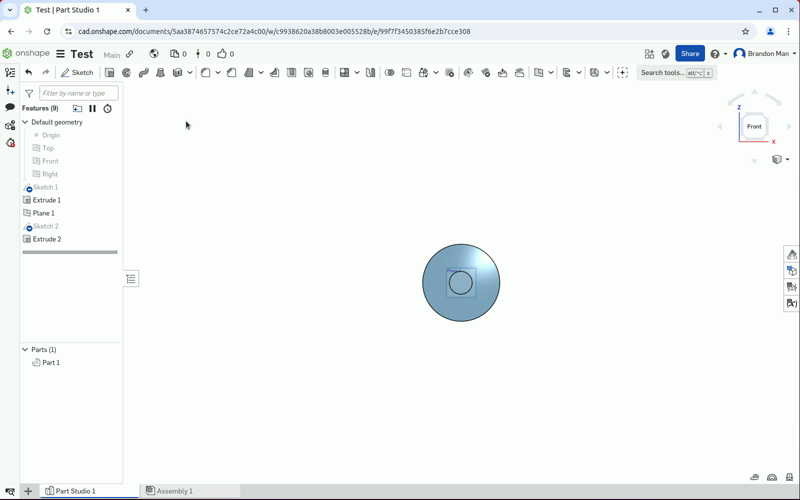
key(shift+h)
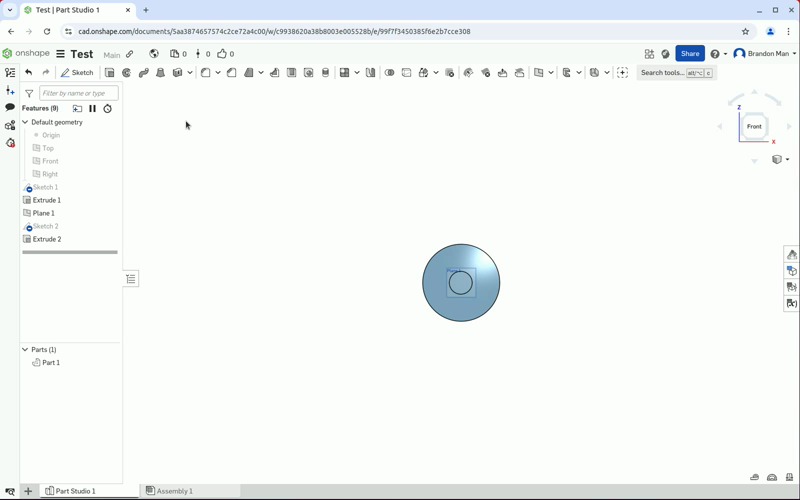
key(shift+h)
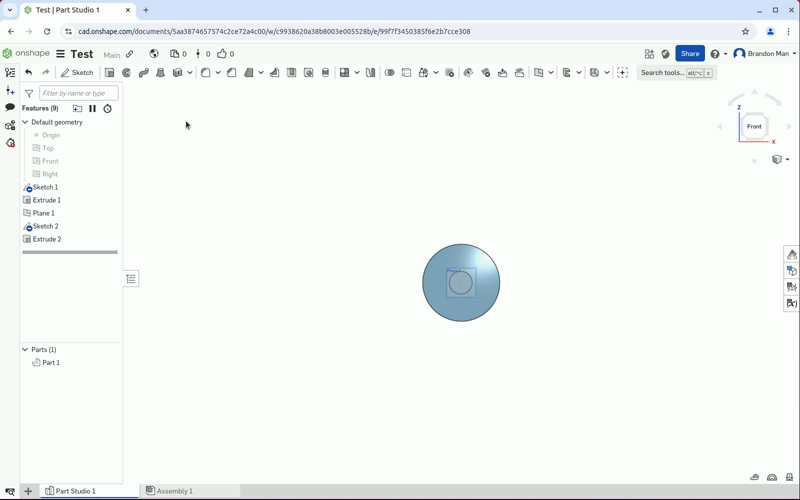
key(shift+7)
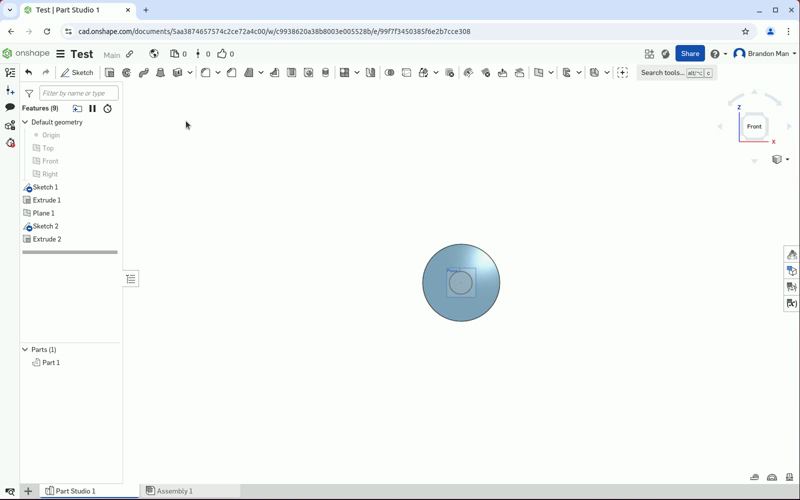
key(left, 2)
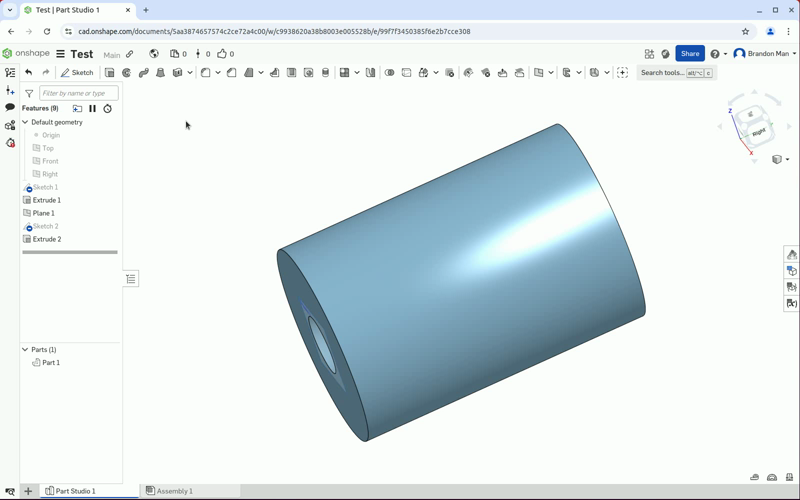
key(down, 2)
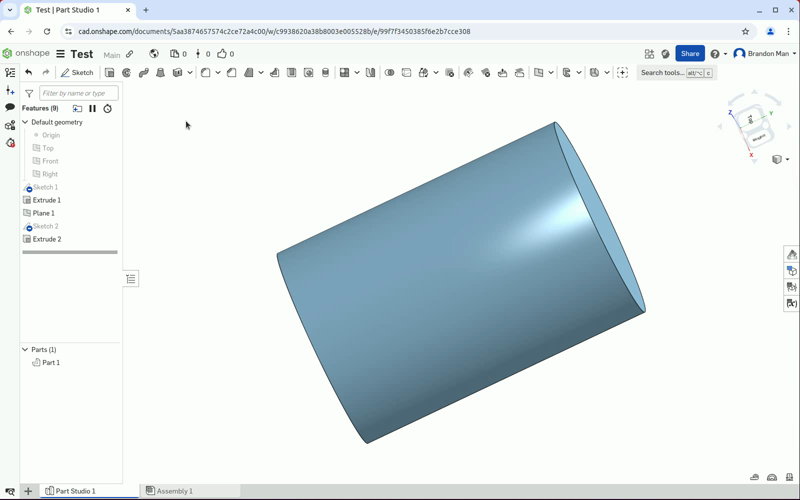
key(up, 2)
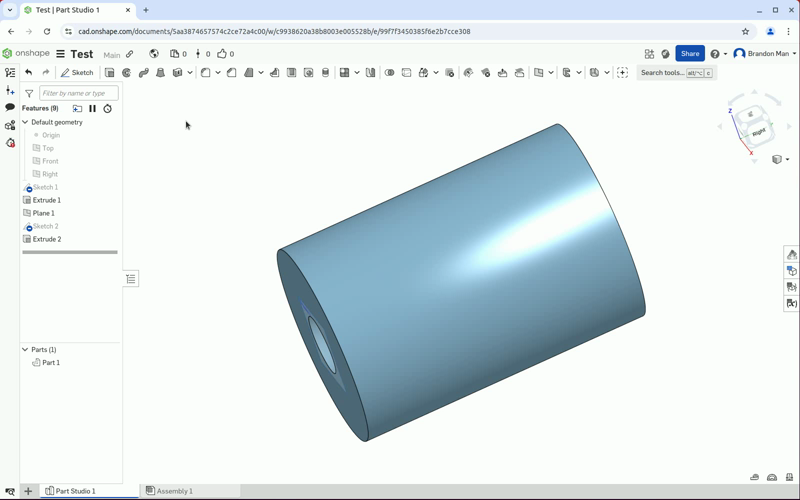
key(right, 2)
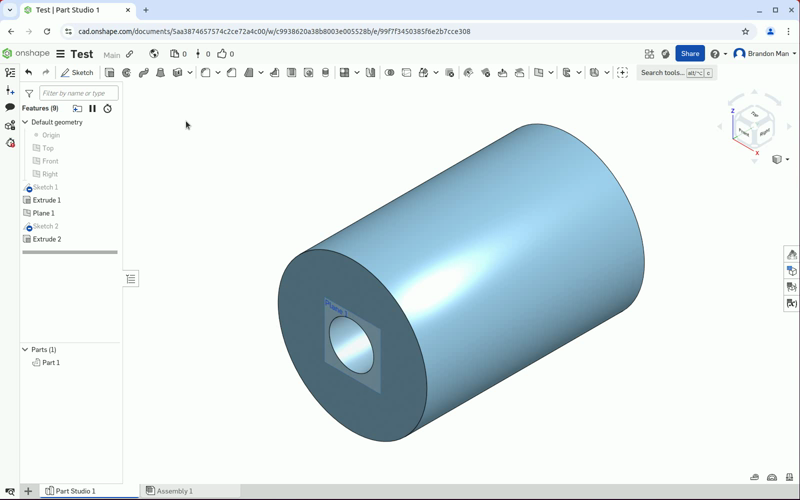
mouse_move(73, 189)
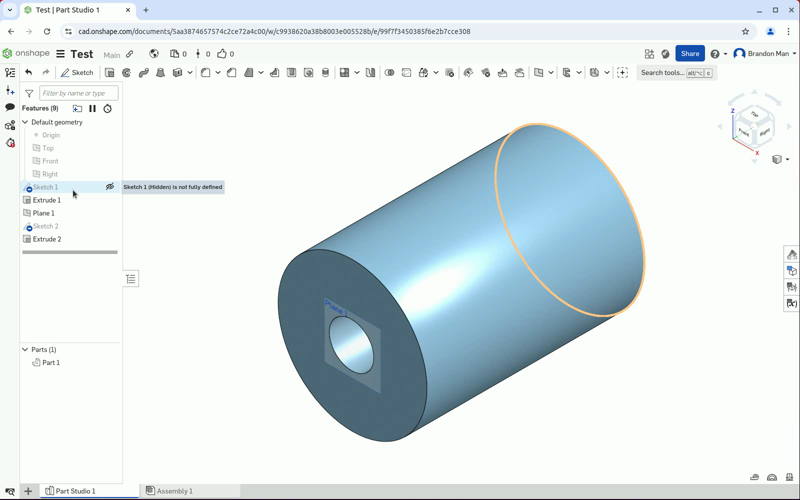
click(73, 189)